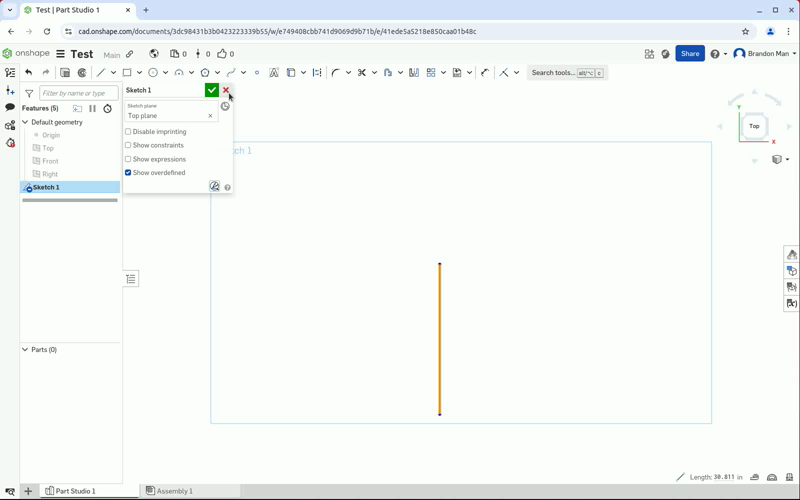
key(shift+h)
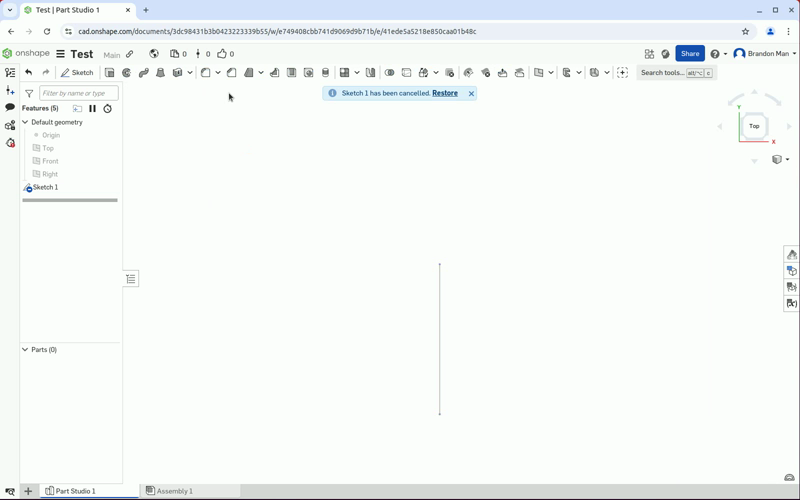
mouse_move(73, 352)
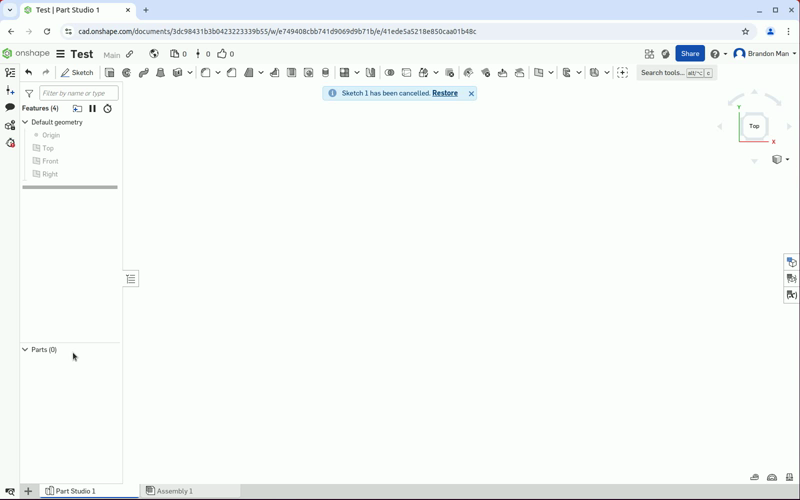
key(y)
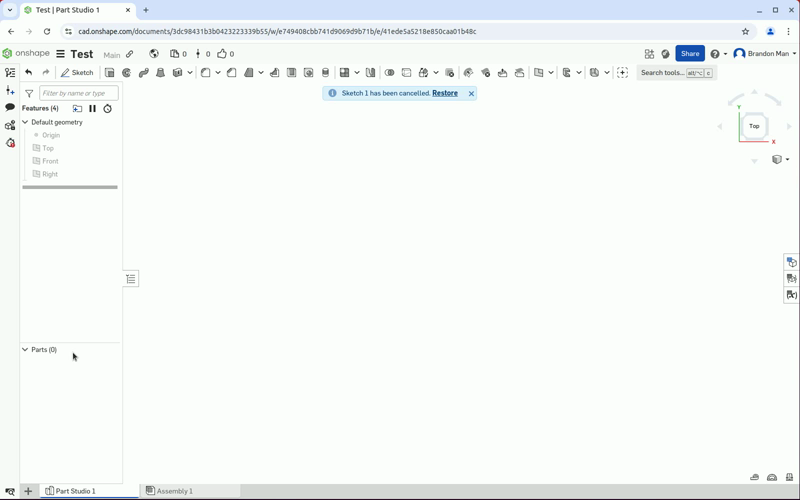
key(shift+p)
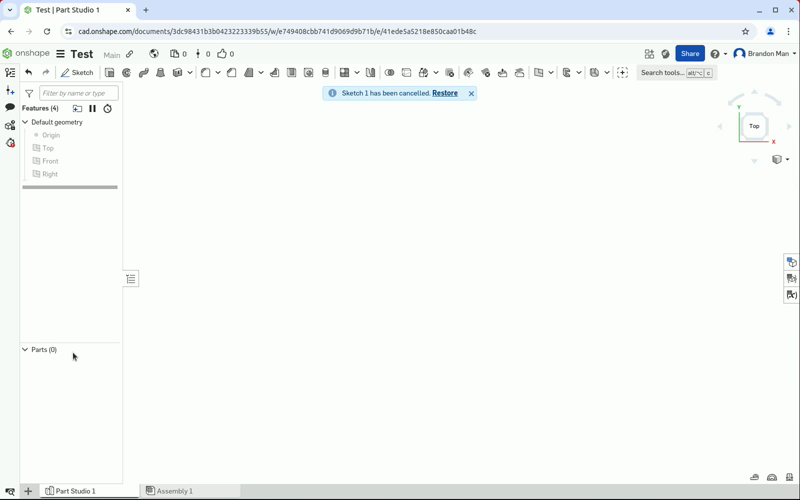
key(space)
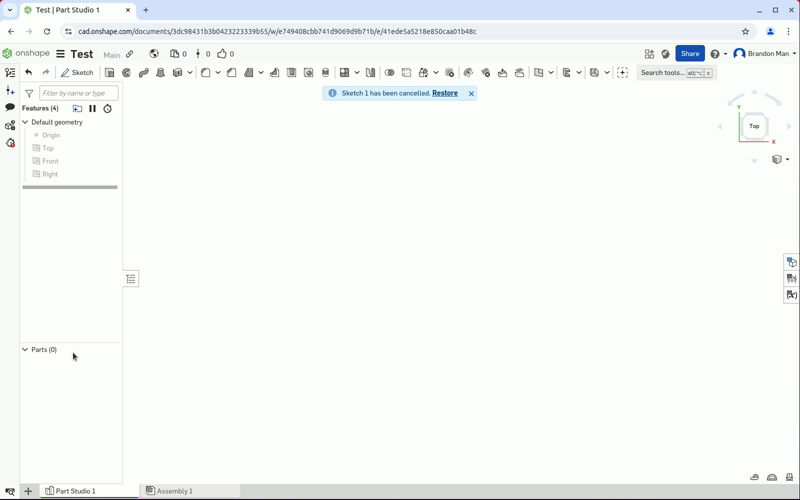
key_down(shift)
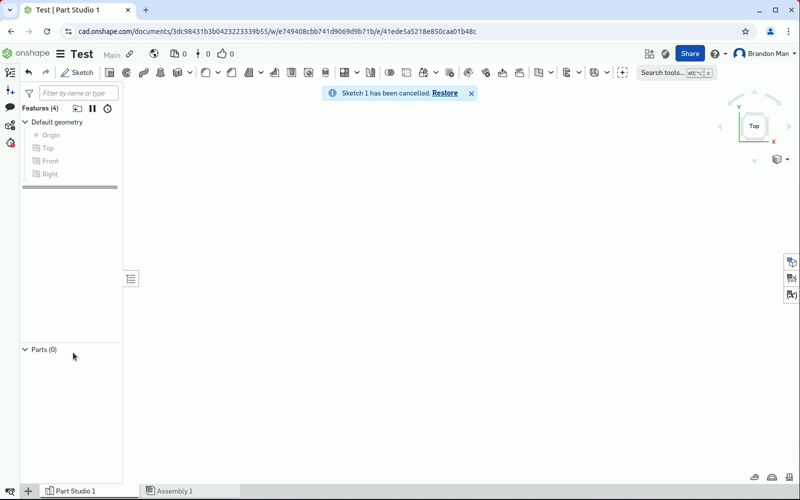
key(up)
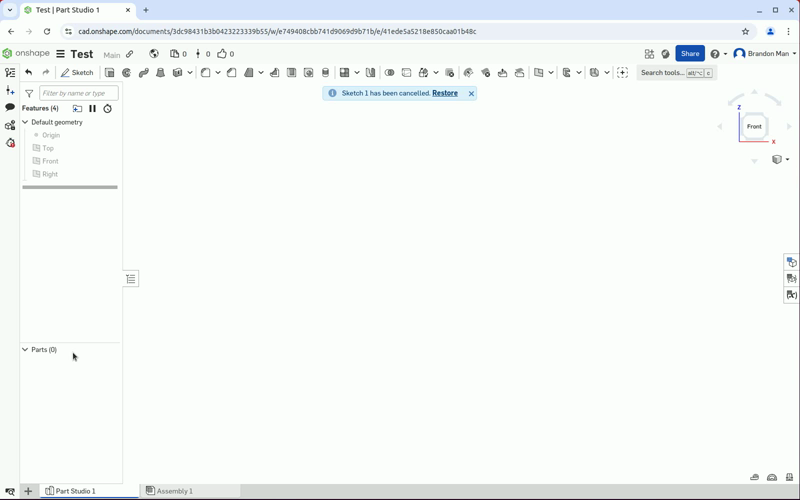
key_up(shift)
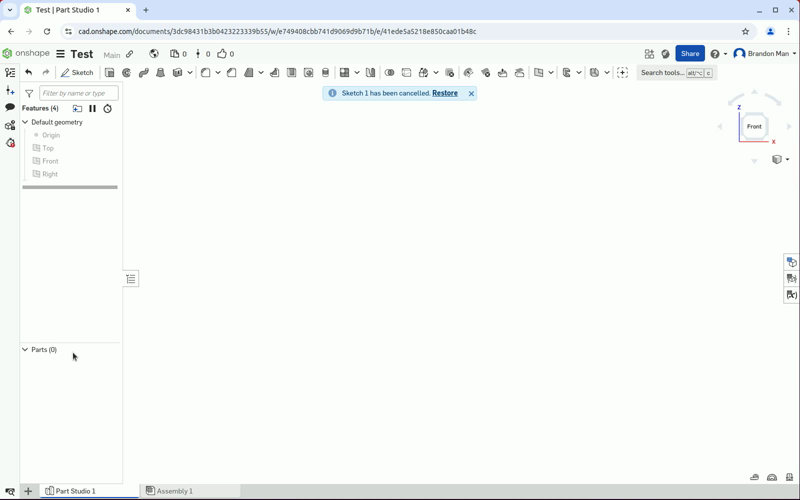
key(space)
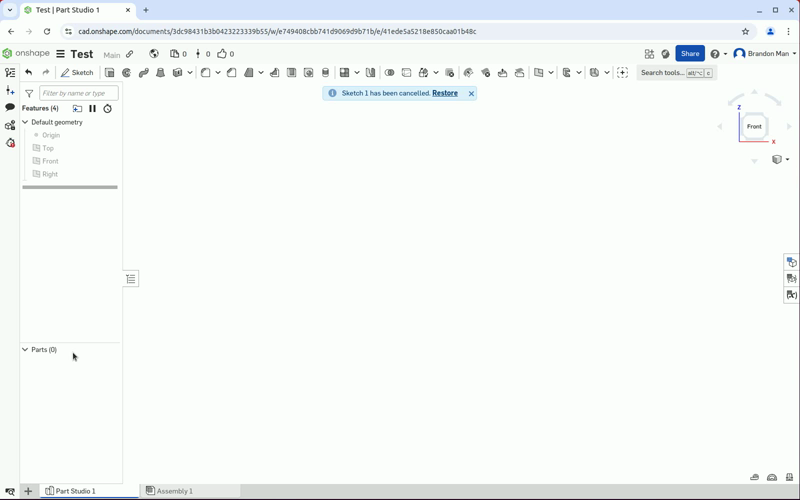
key_down(shift)
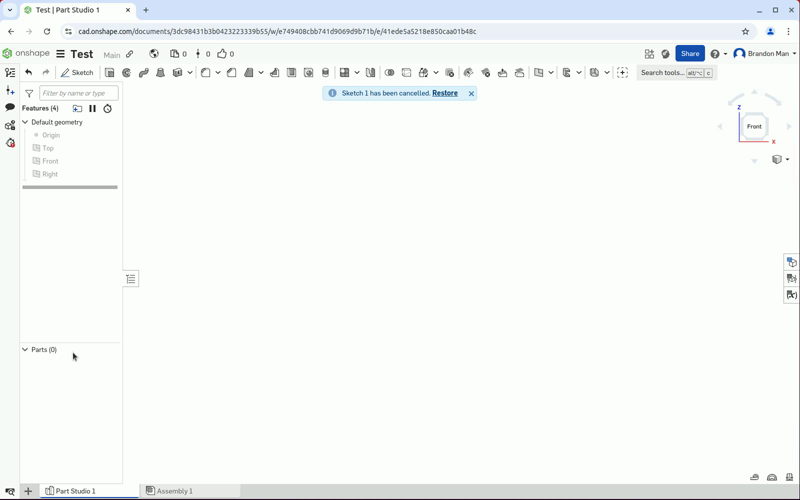
key(left)
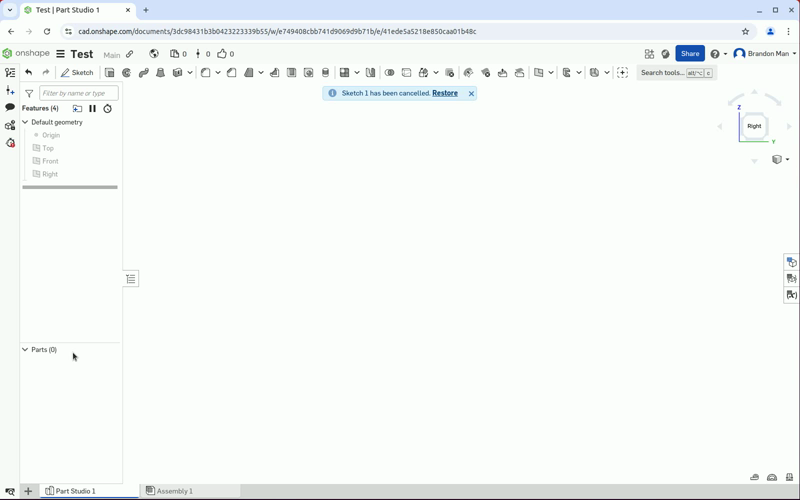
key_up(shift)
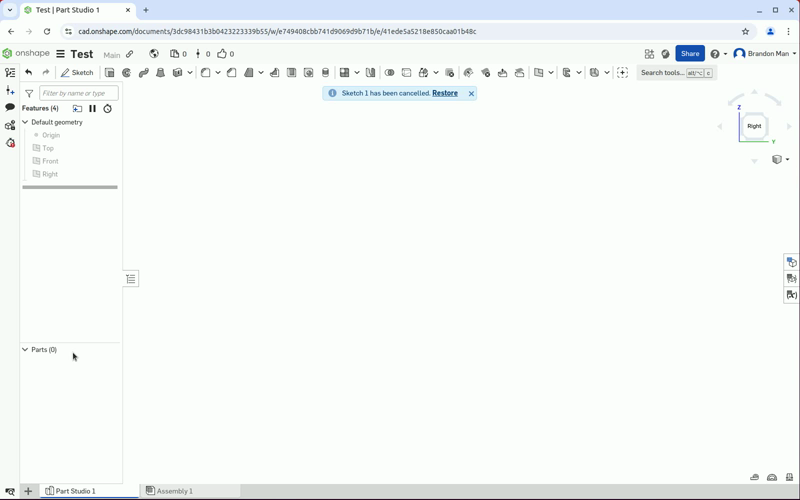
mouse_move(73, 352)
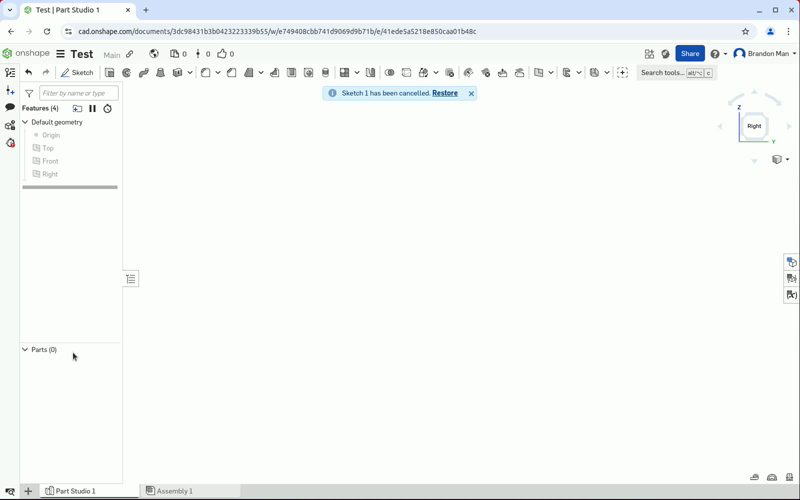
key(shift+y)
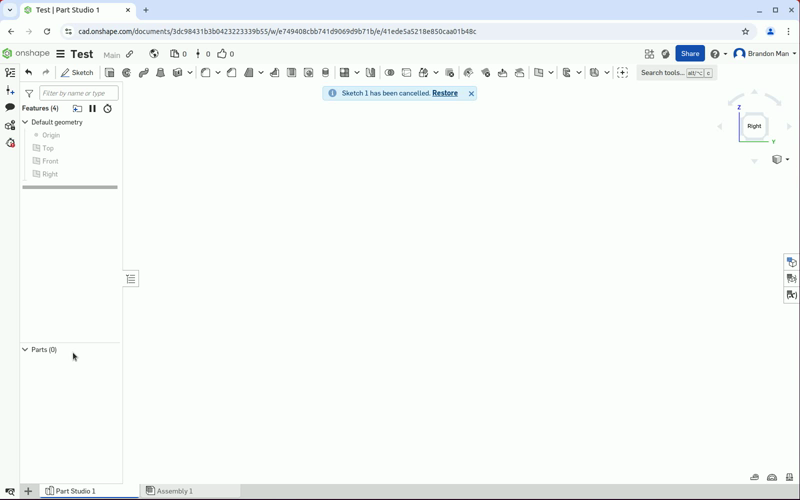
key(shift+s)
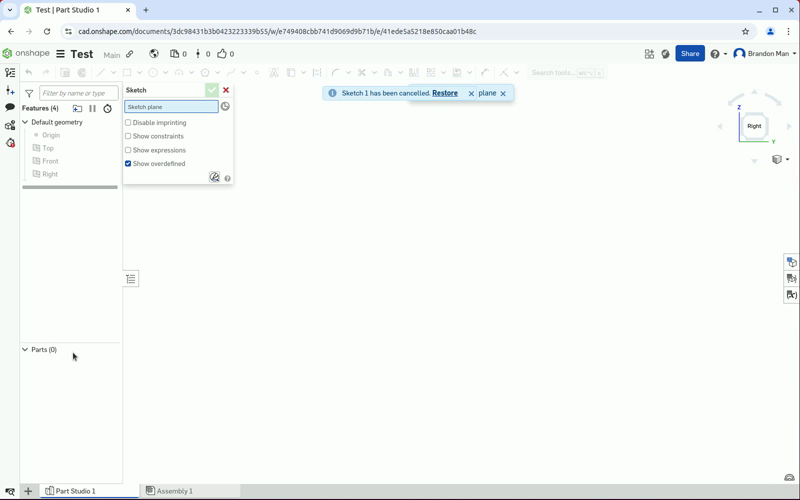
mouse_move(73, 176)
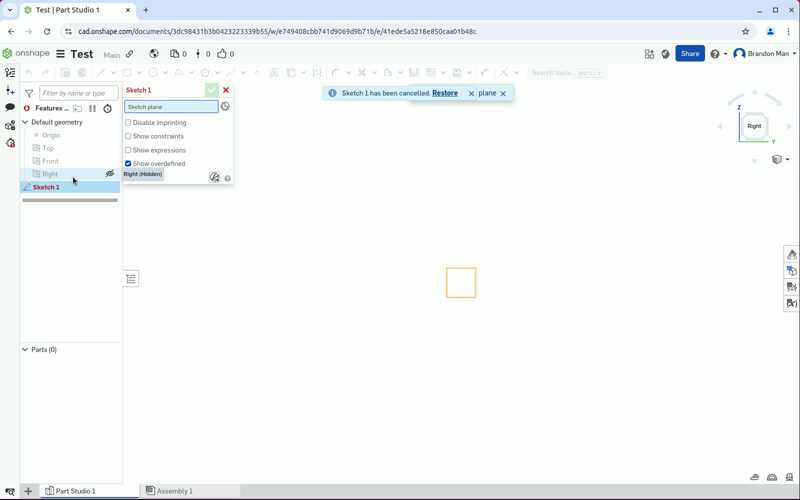
click(73, 176)
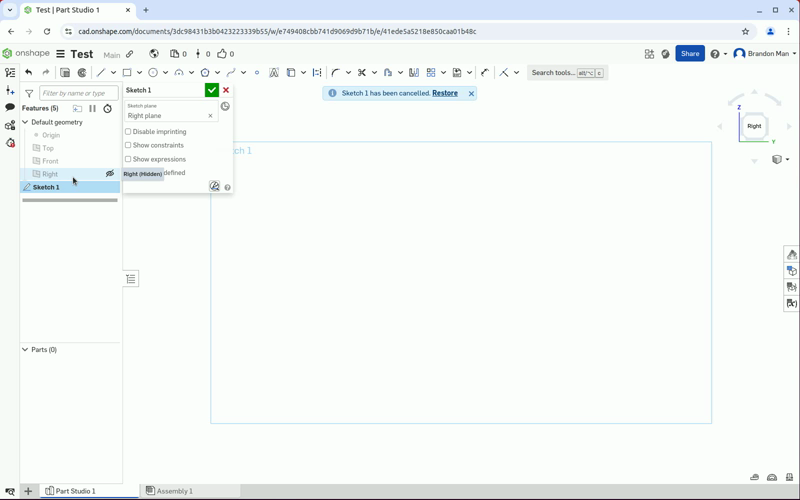
mouse_move(73, 352)
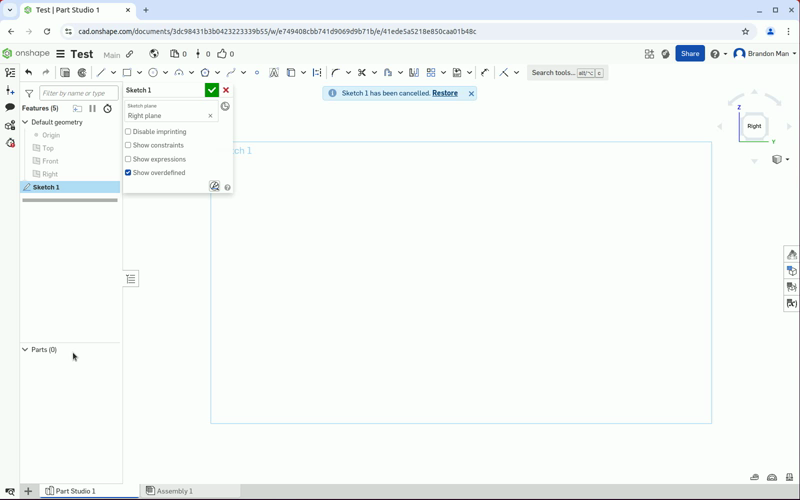
key(y)
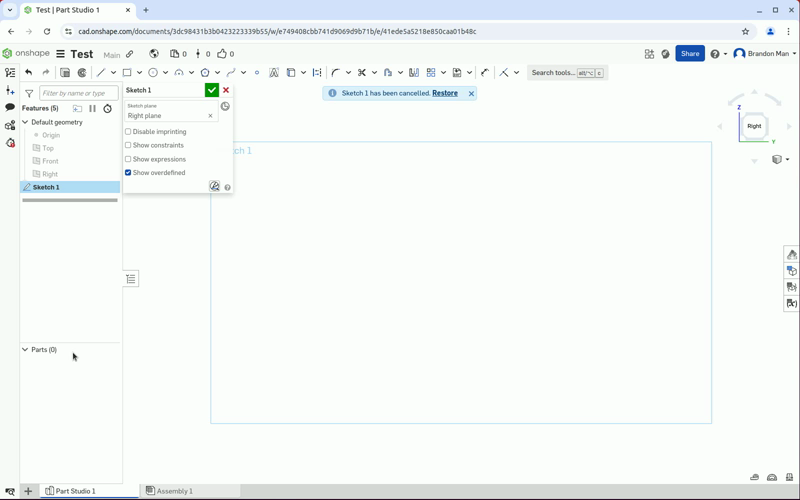
key(c)
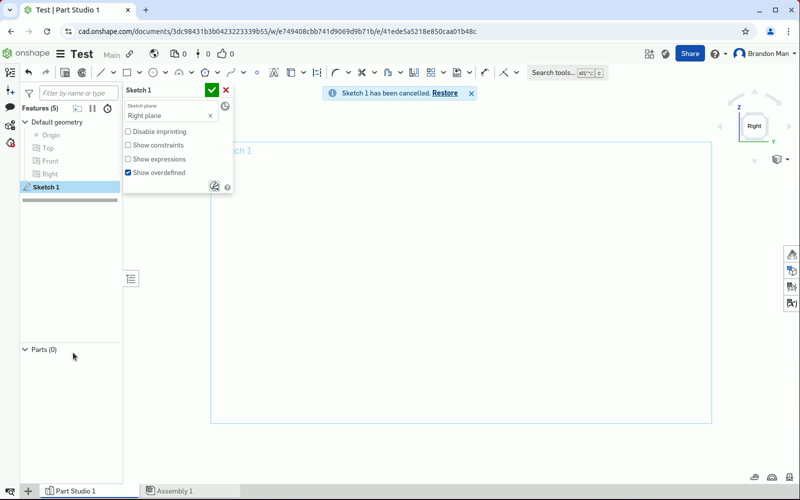
key_down(shift)
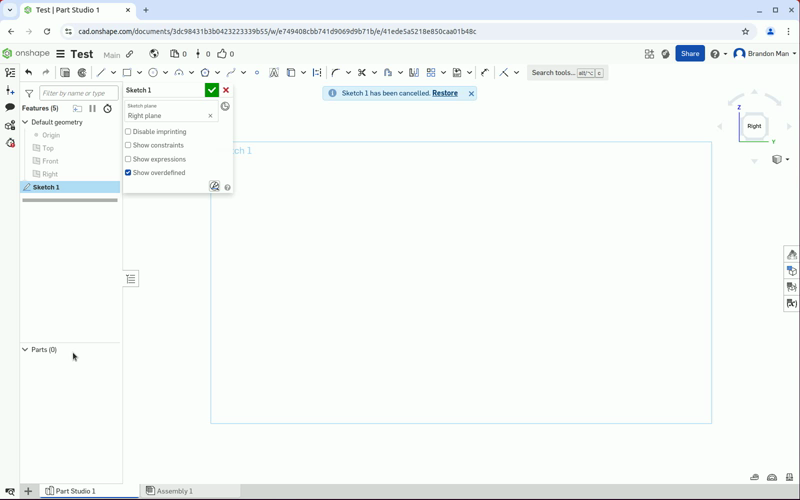
mouse_move(461, 282)
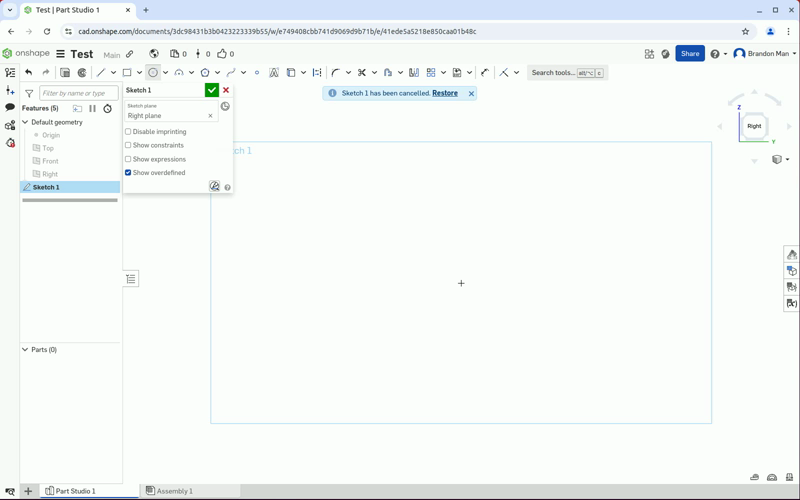
click(461, 282)
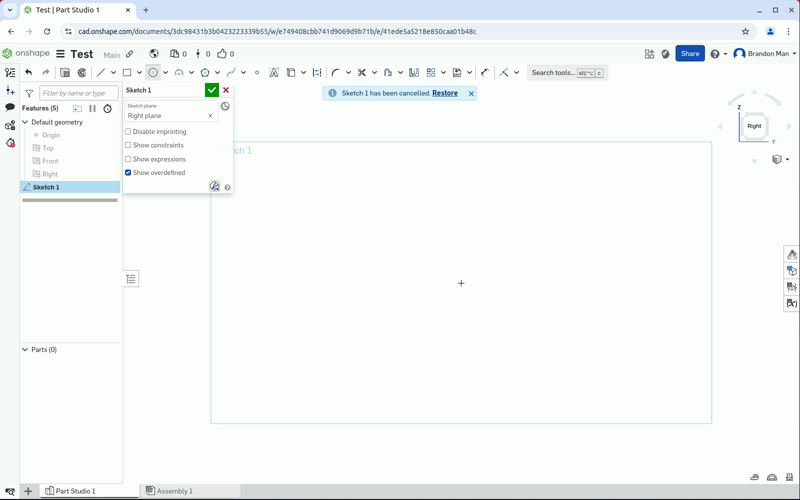
key_up(shift)
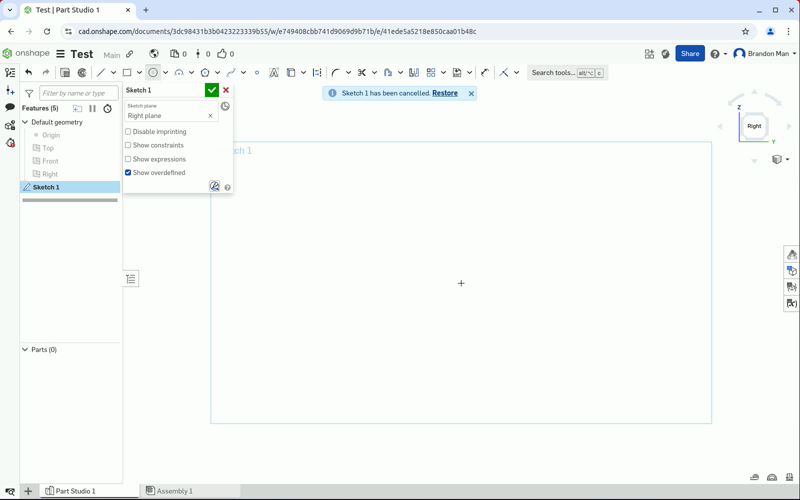
mouse_move(574, 282)
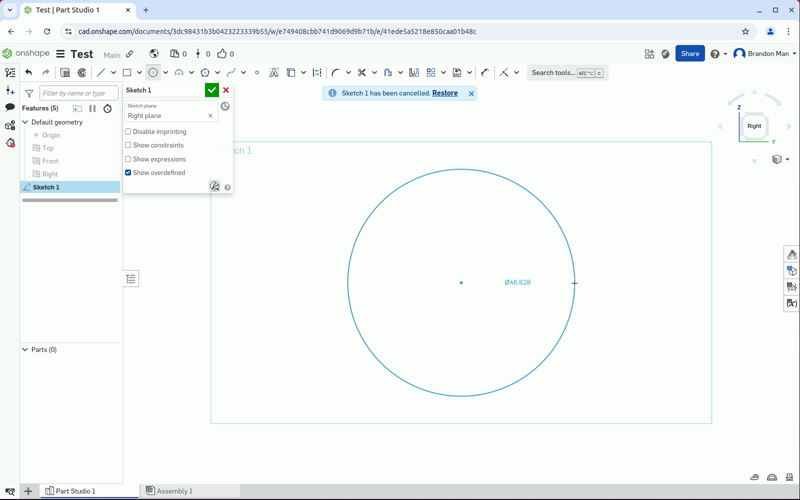
click(574, 282)
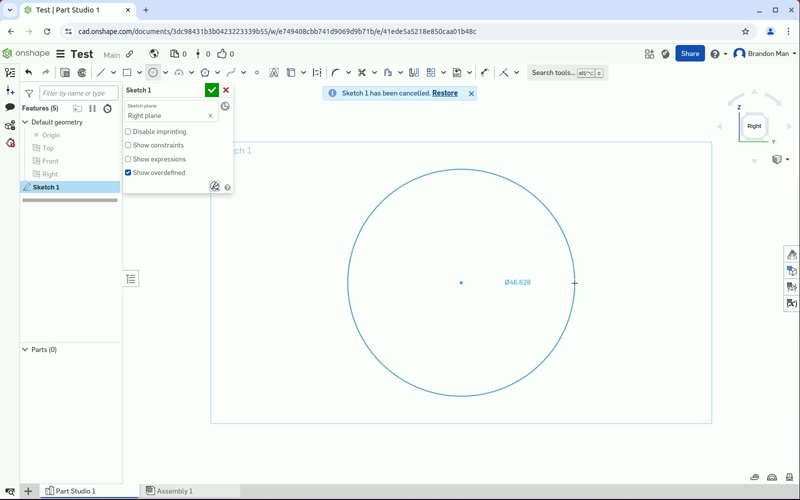
key(esc)
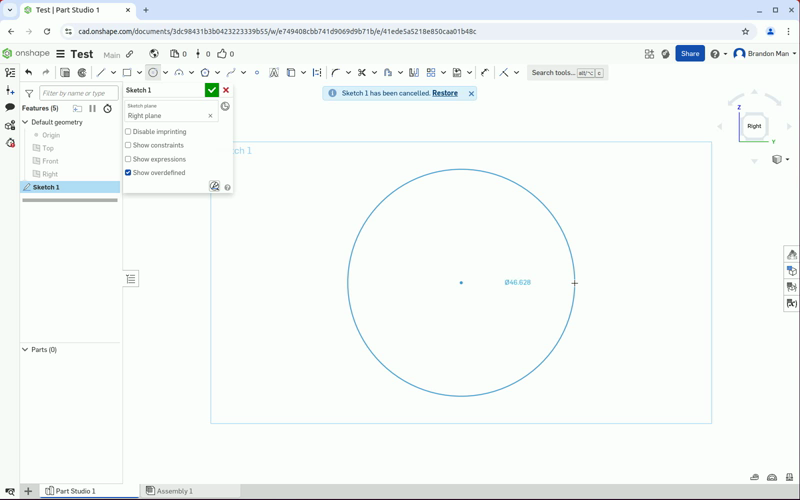
key(c)
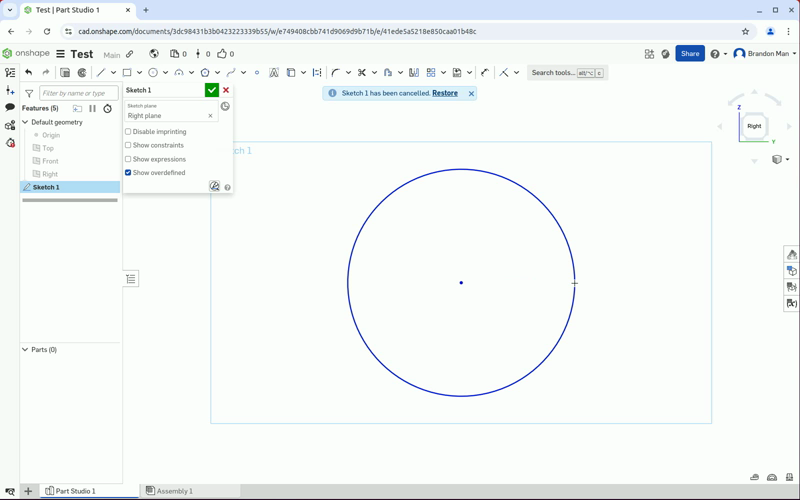
key_down(shift)
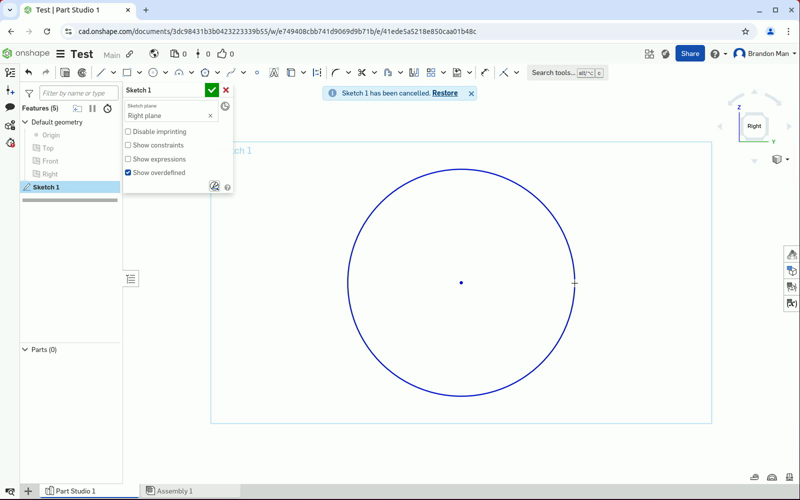
mouse_move(461, 282)
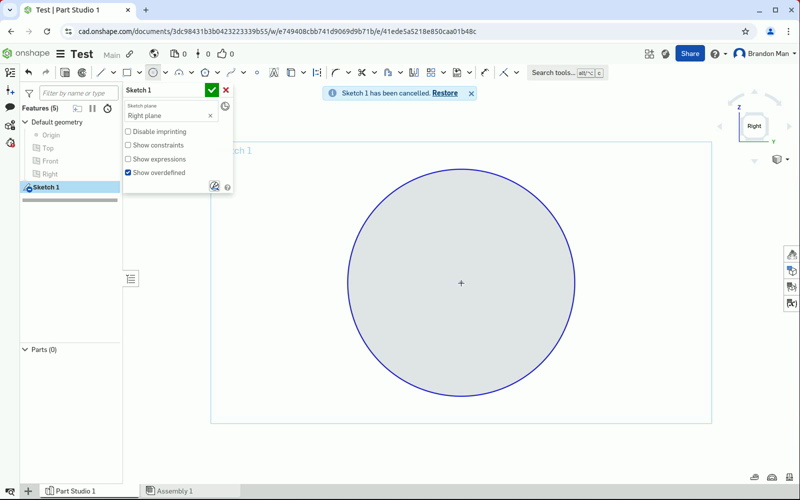
click(461, 282)
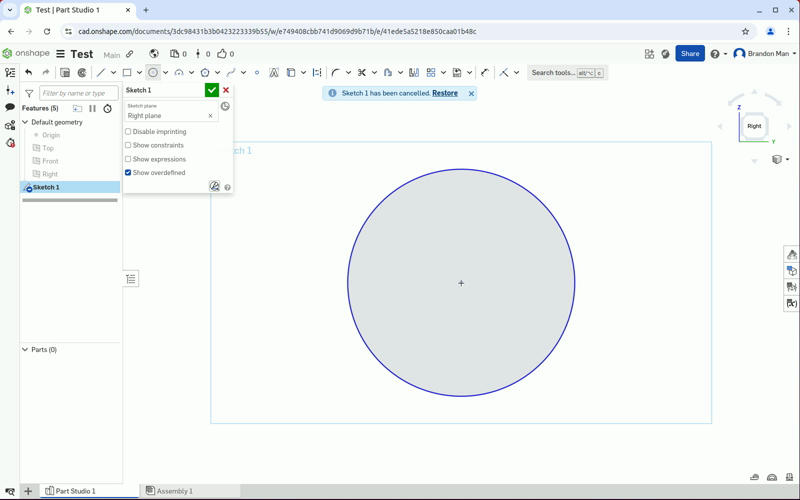
key_up(shift)
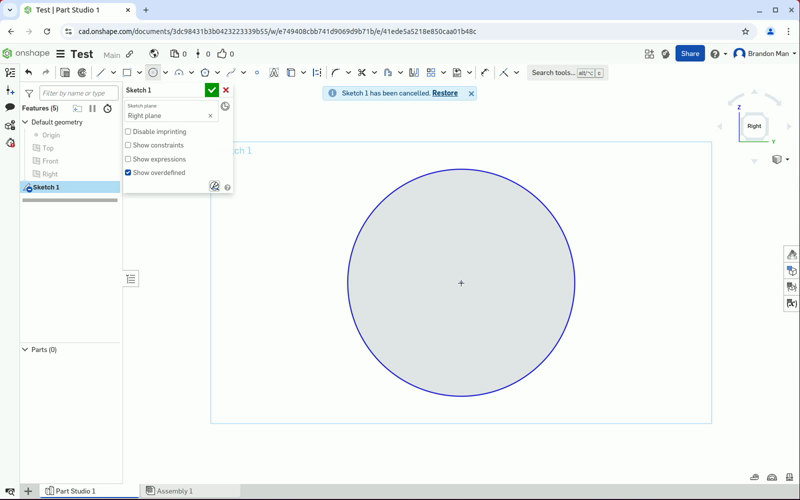
mouse_move(517, 282)
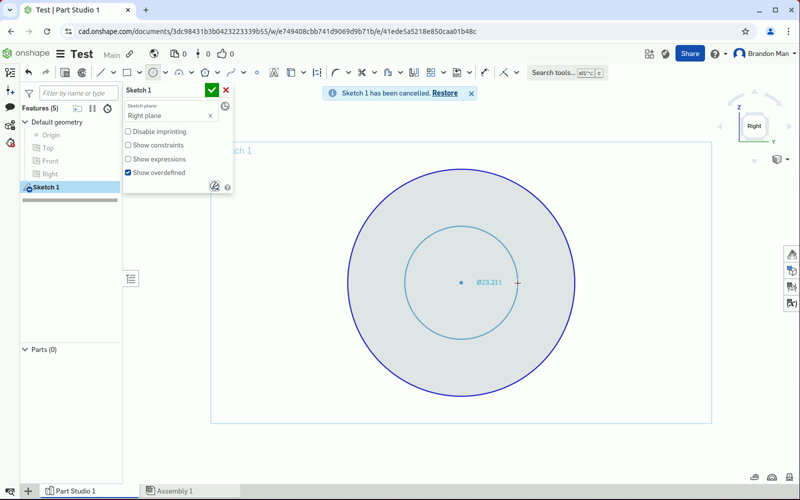
click(517, 282)
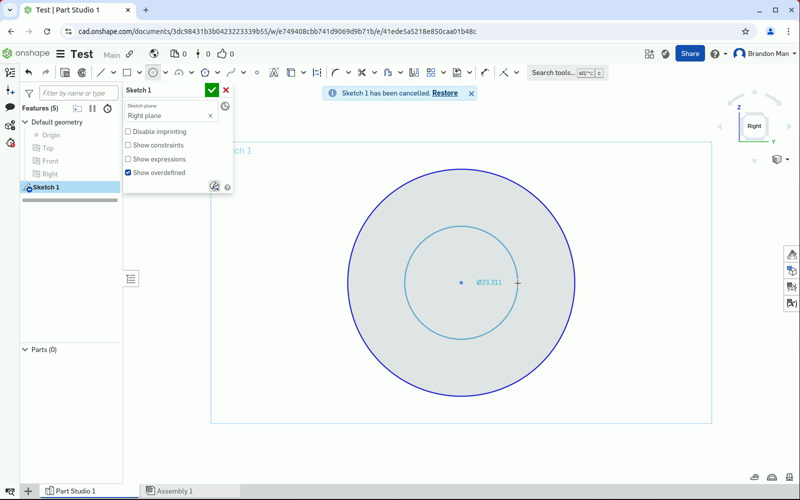
key(esc)
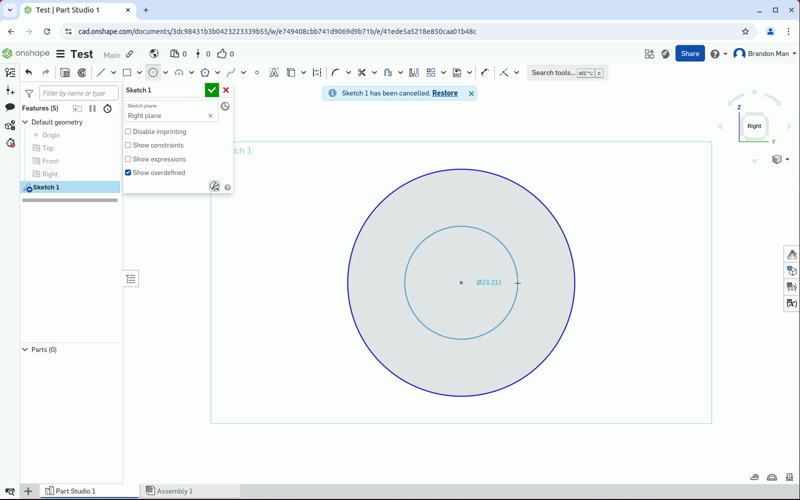
mouse_move(537, 252)
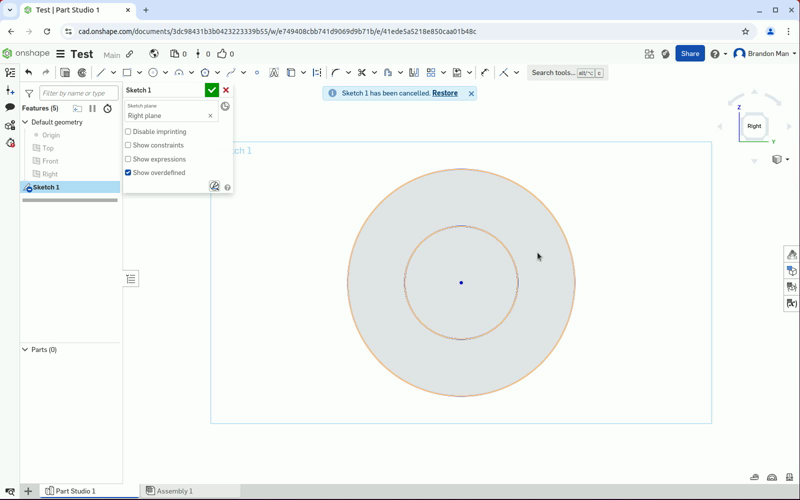
click(537, 252)
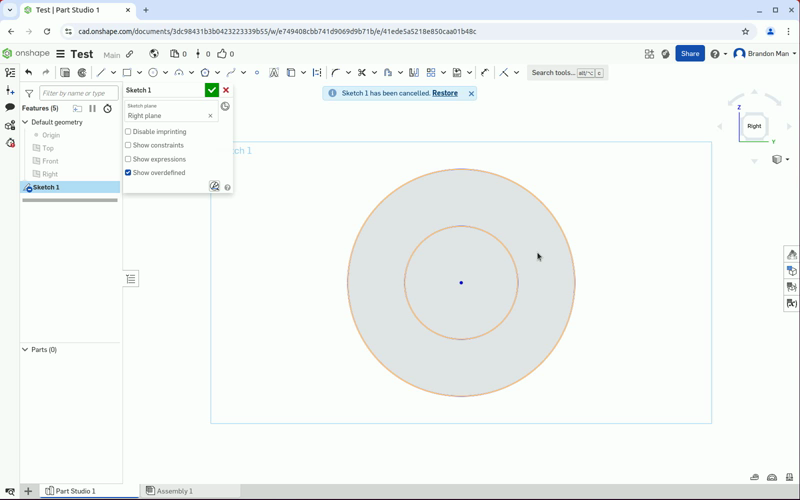
mouse_move(73, 352)
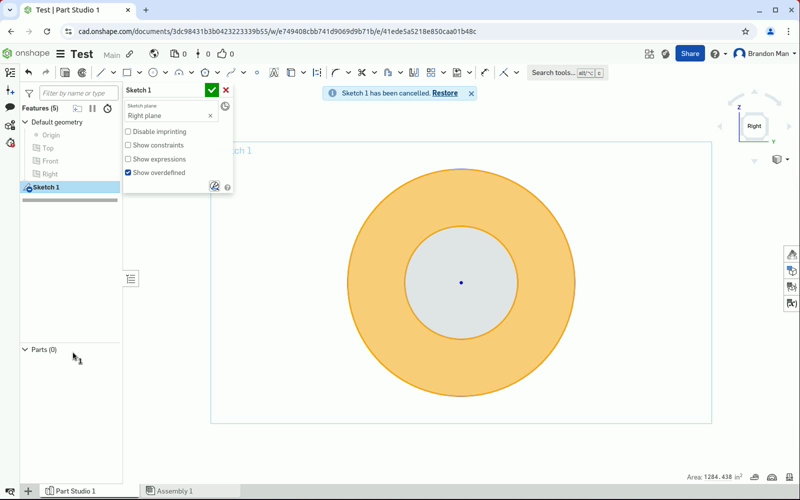
key(shift+y)
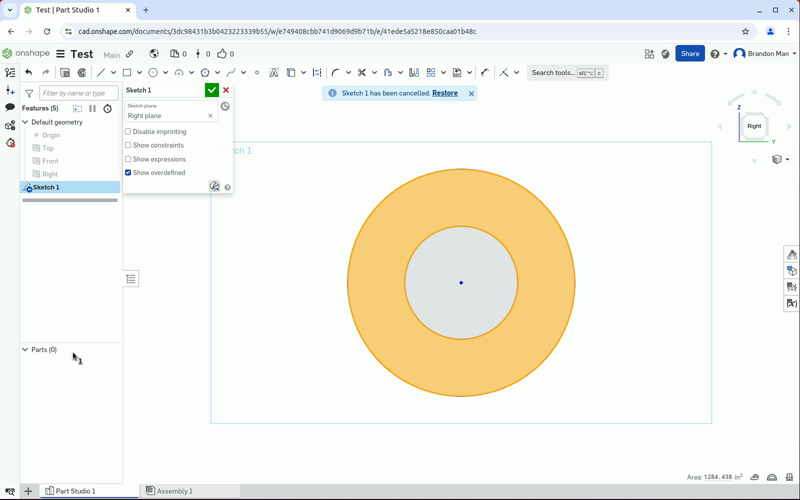
key(shift+e)
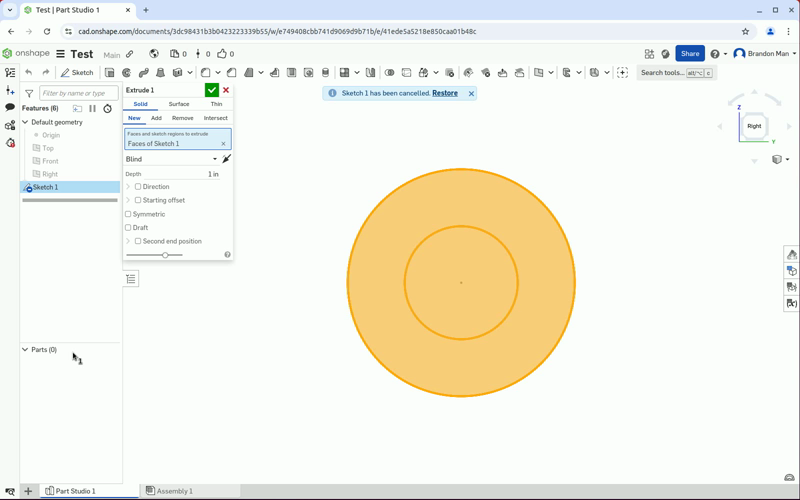
mouse_move(143, 106)
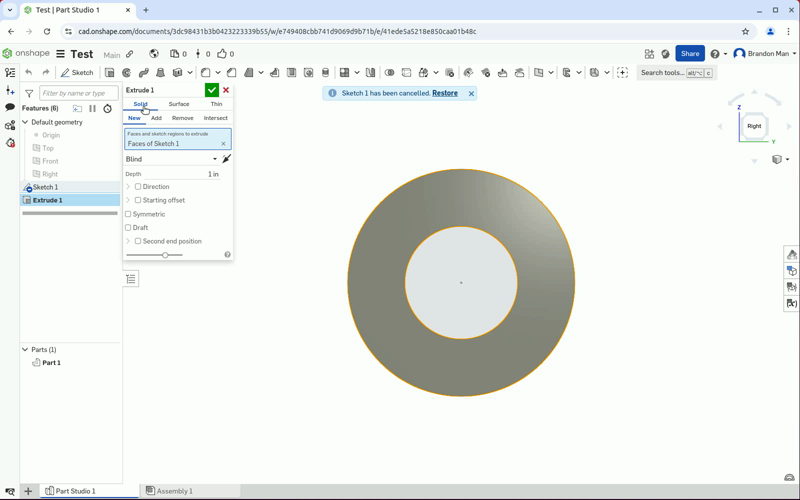
click(143, 106)
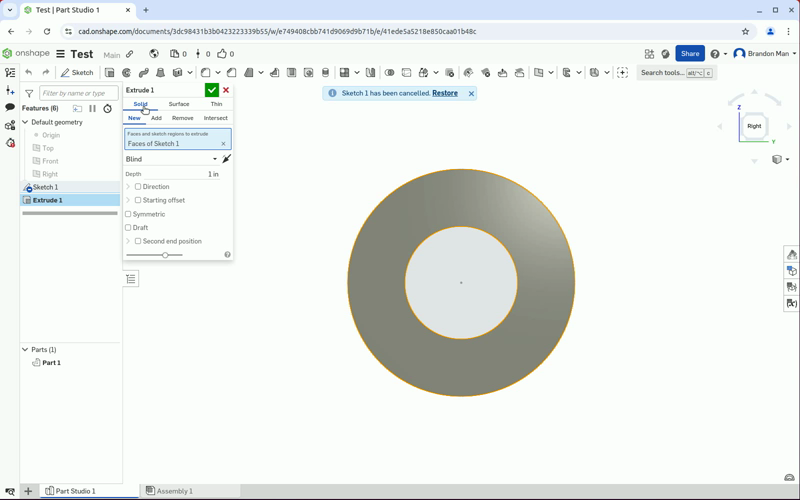
mouse_move(137, 120)
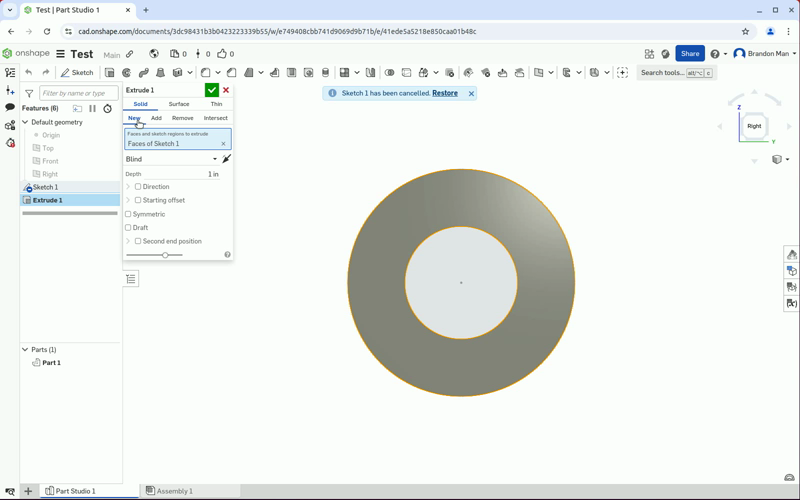
click(137, 120)
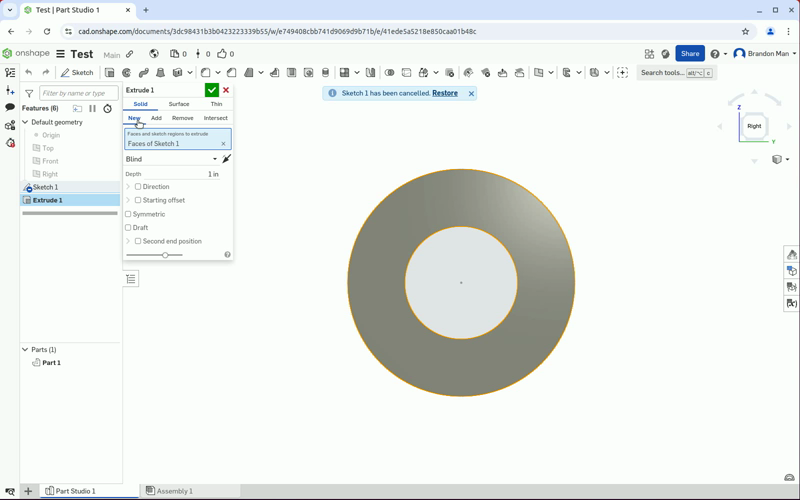
key(tab, 4)
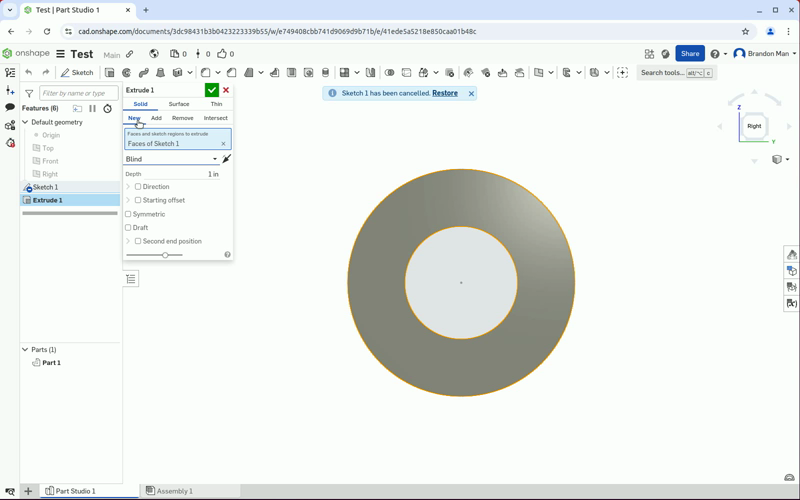
text(18.535)
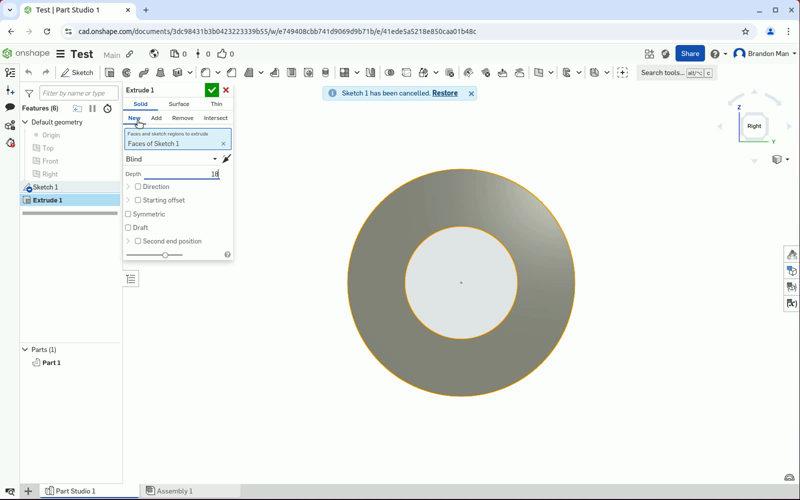
key(enter)
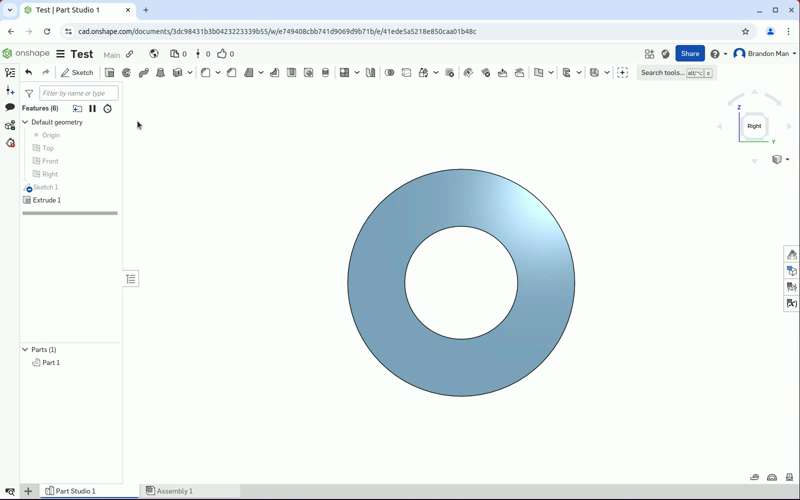
key(shift+h)
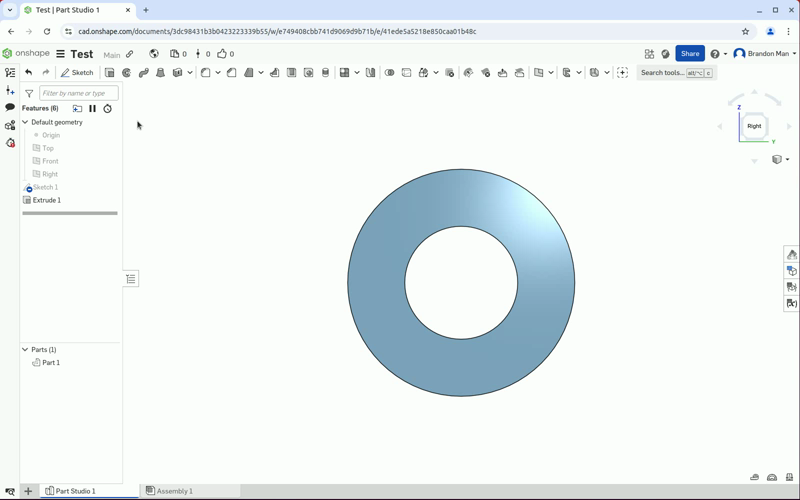
key(shift+h)
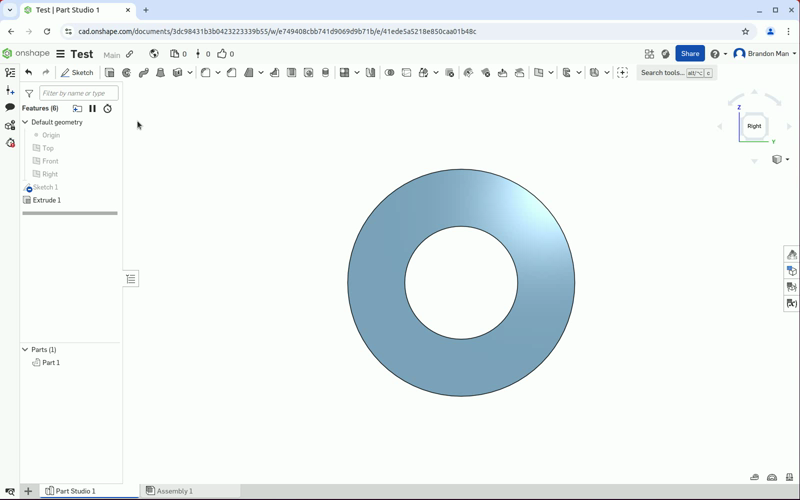
mouse_move(73, 189)
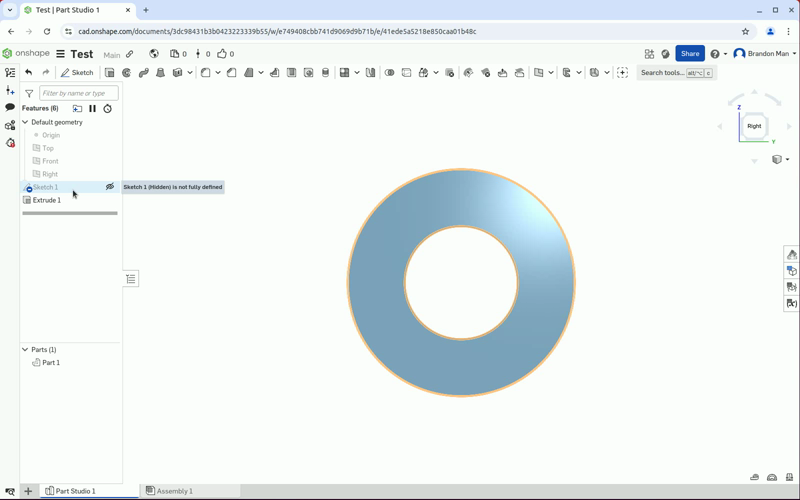
click(73, 189)
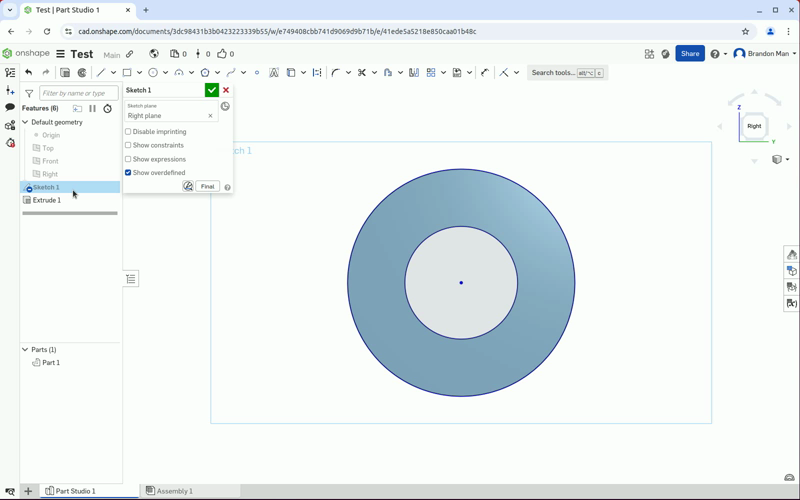
mouse_move(229, 92)
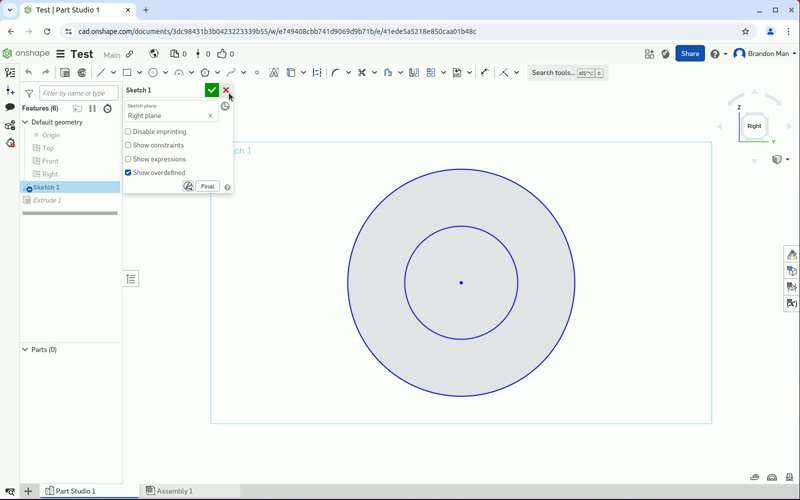
click(229, 92)
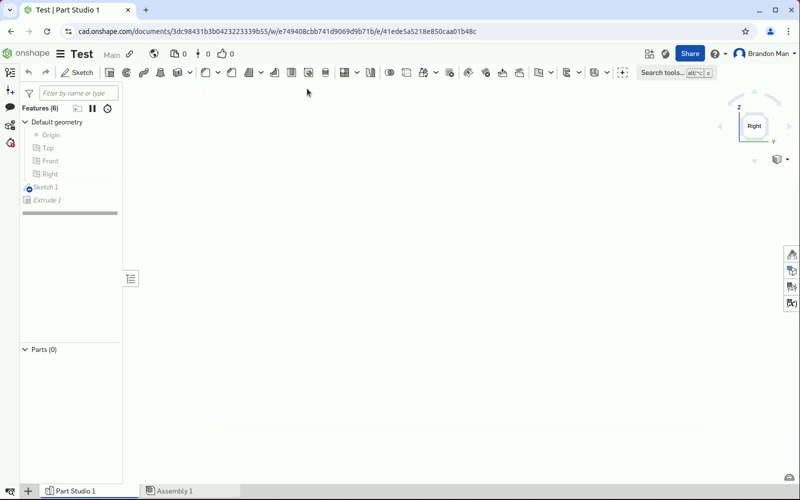
mouse_move(541, 75)
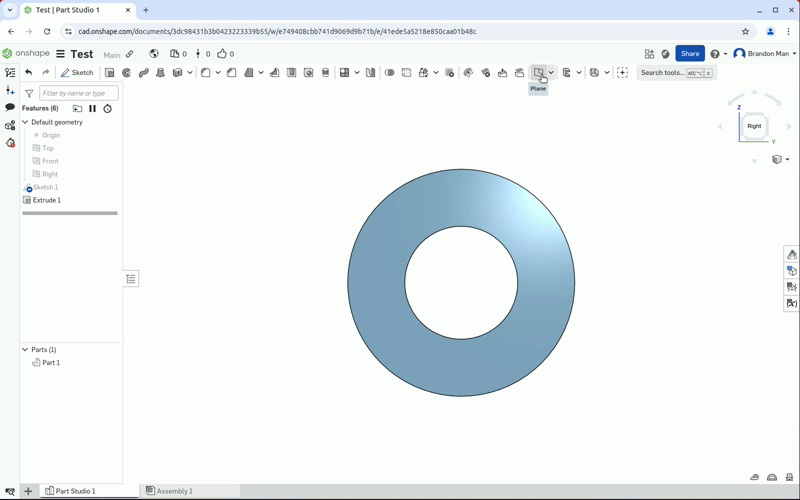
click(541, 75)
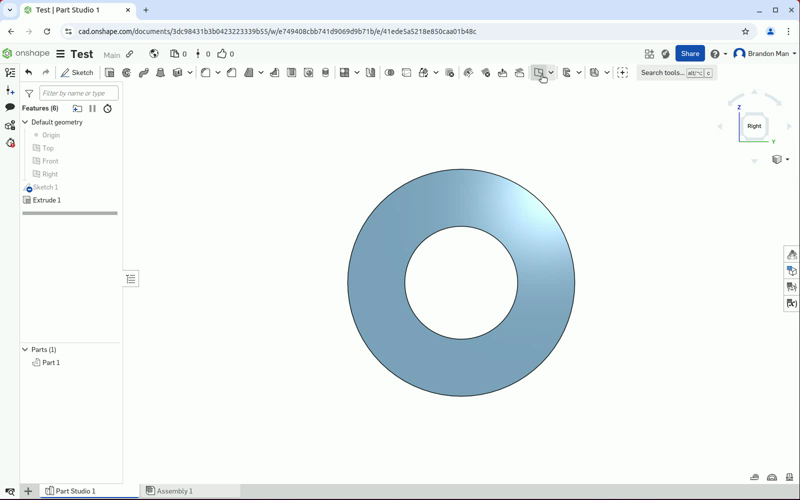
mouse_move(73, 176)
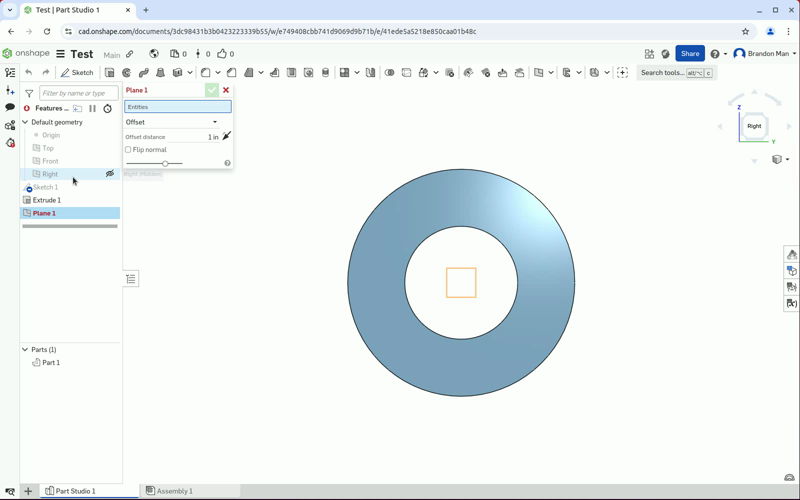
click(73, 176)
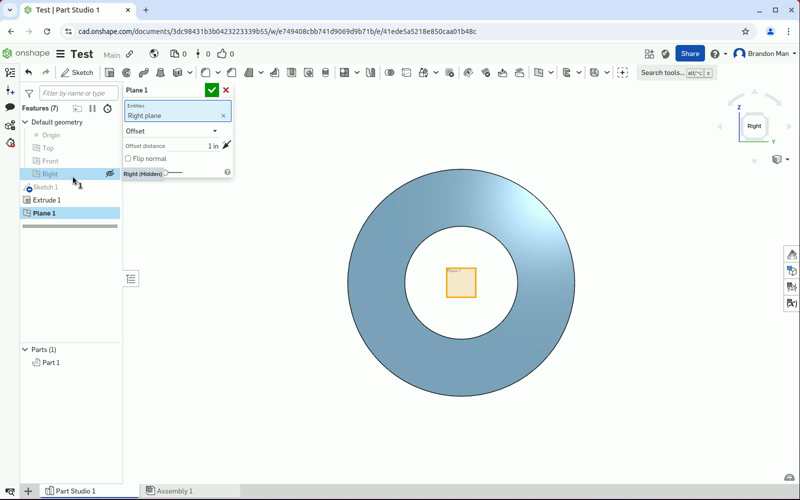
key(tab, 2)
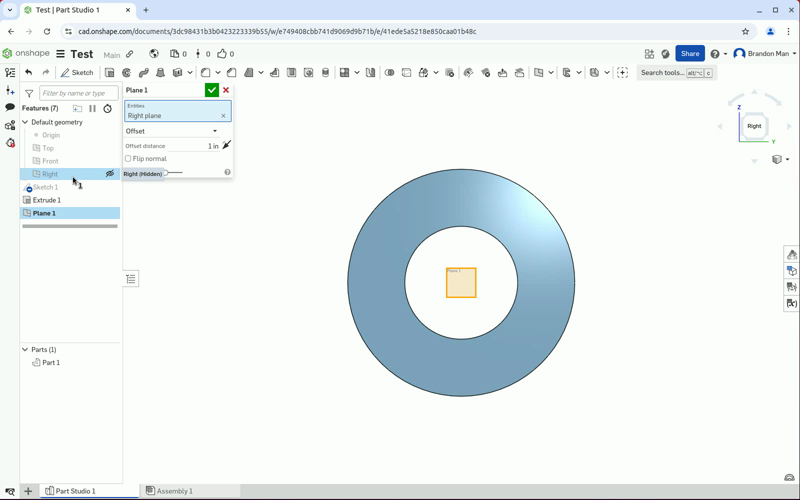
text(18.548)
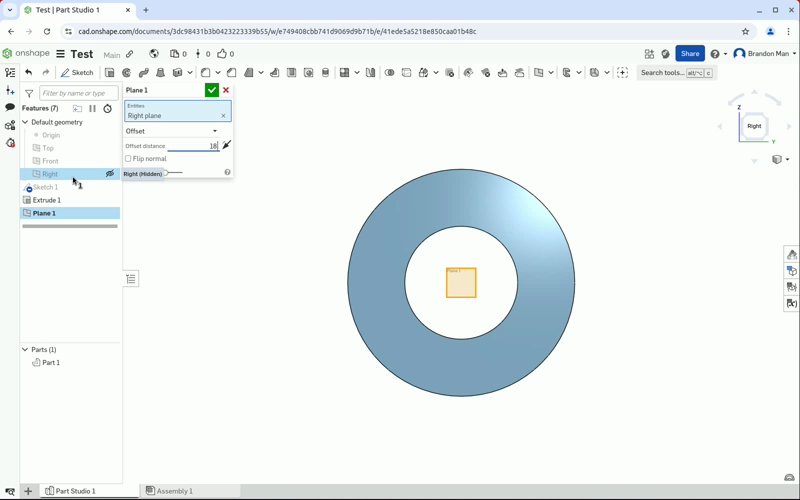
key(enter, 2)
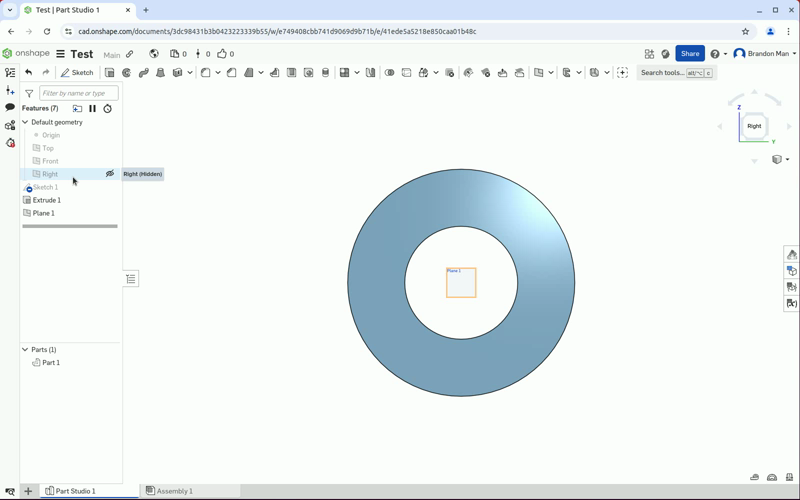
key(shift+s)
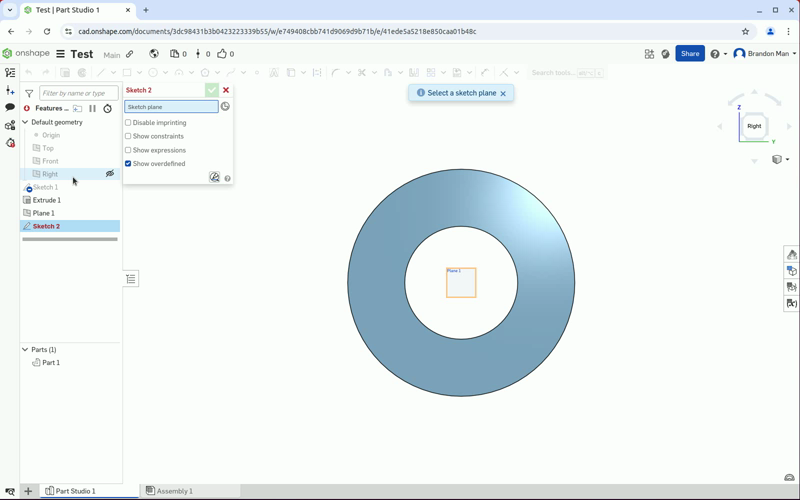
mouse_move(73, 215)
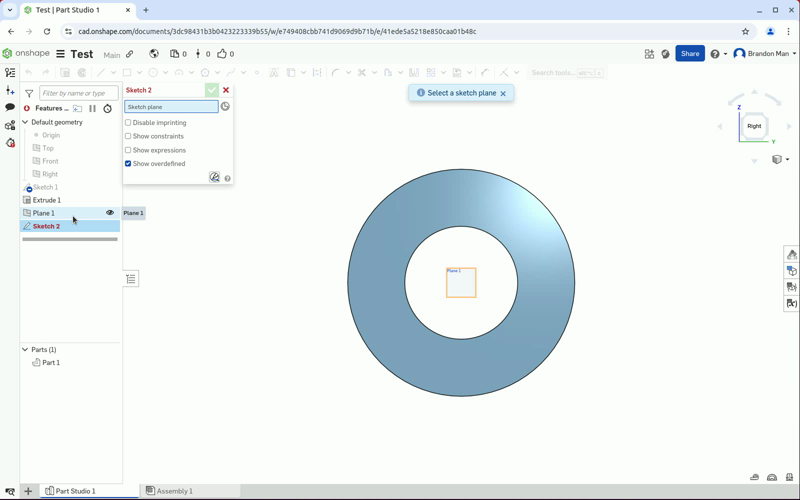
click(73, 215)
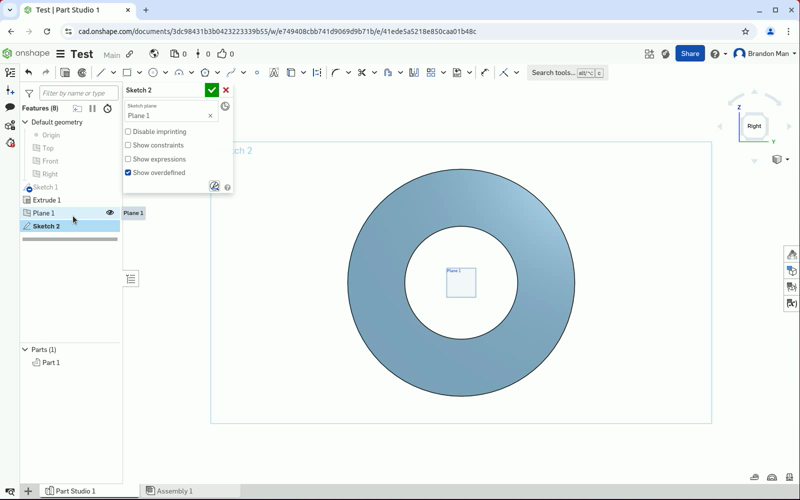
mouse_move(73, 352)
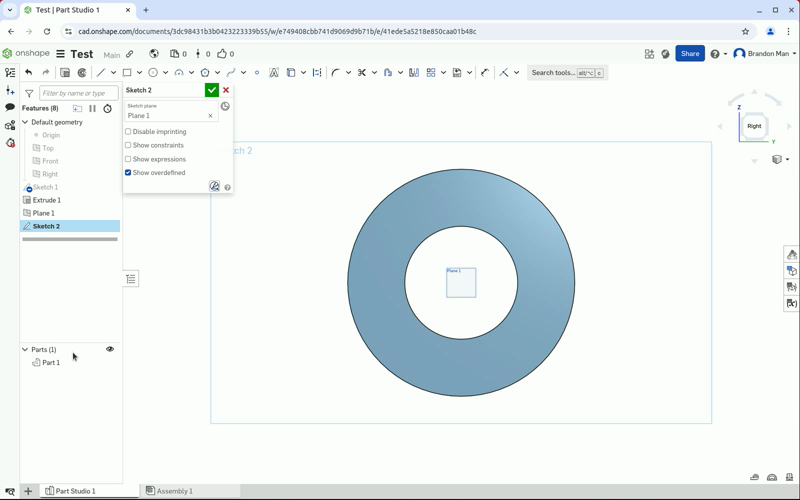
key(y)
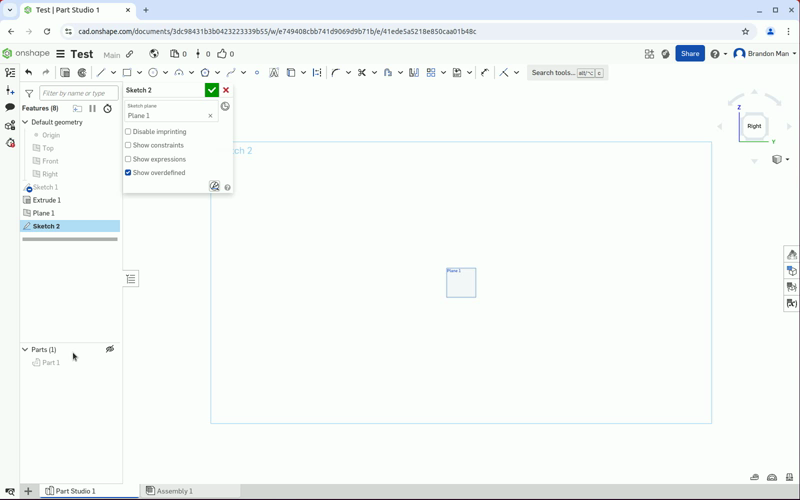
key(c)
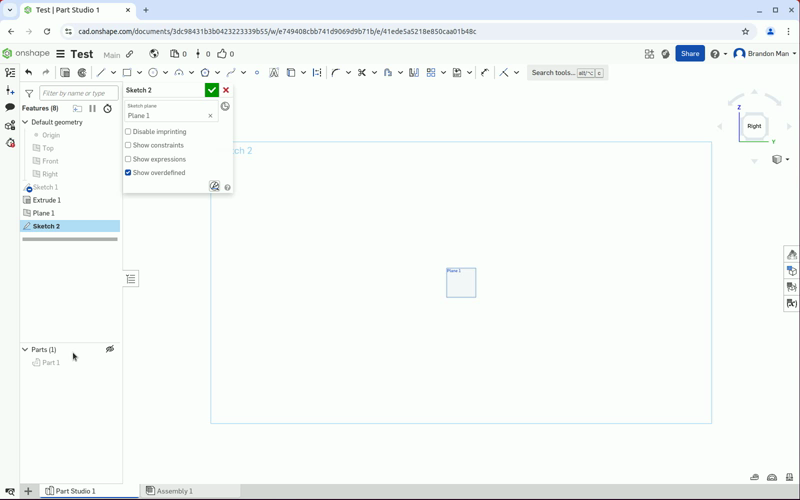
key_down(shift)
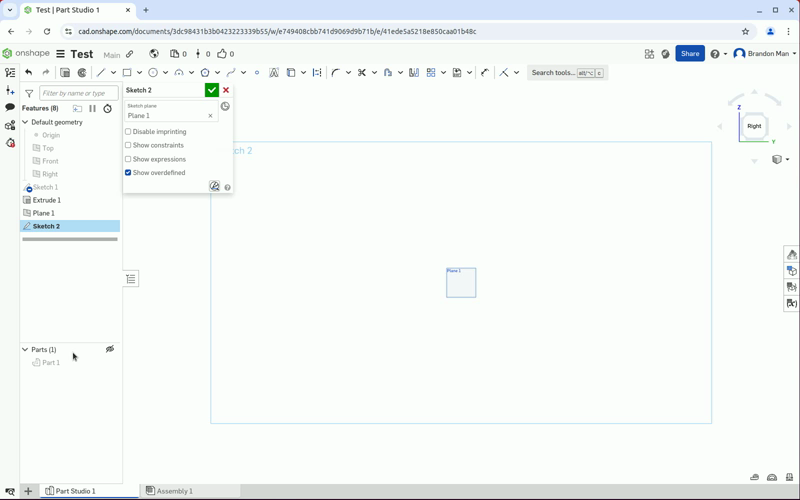
mouse_move(461, 282)
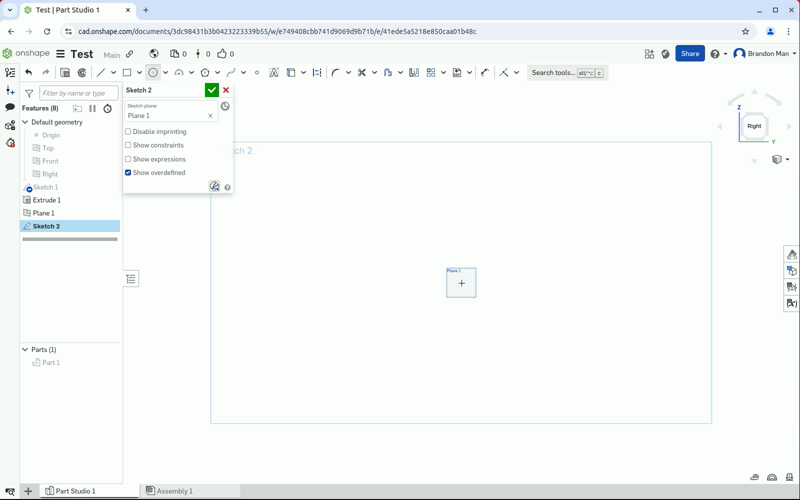
click(461, 282)
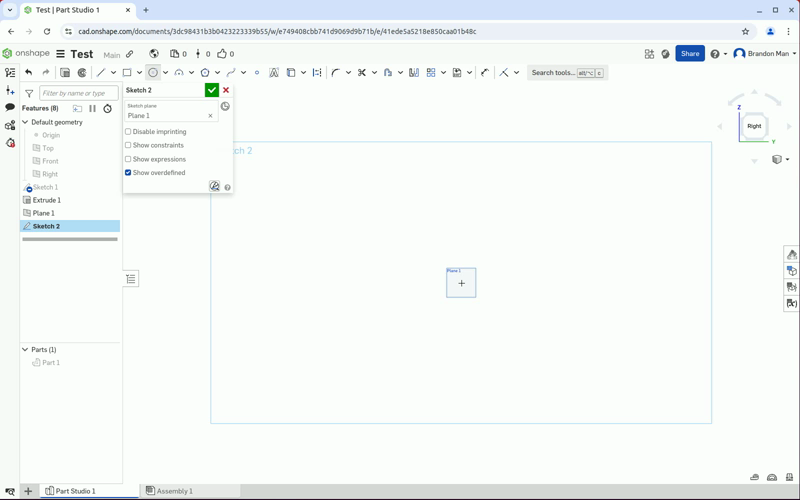
key_up(shift)
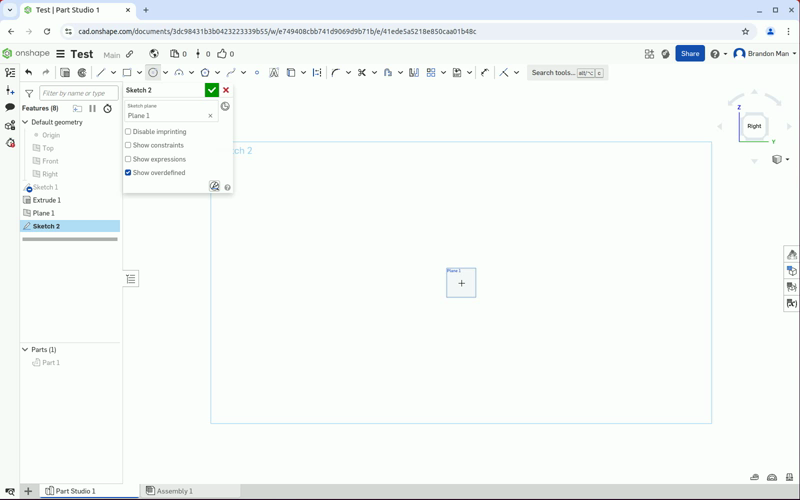
mouse_move(567, 282)
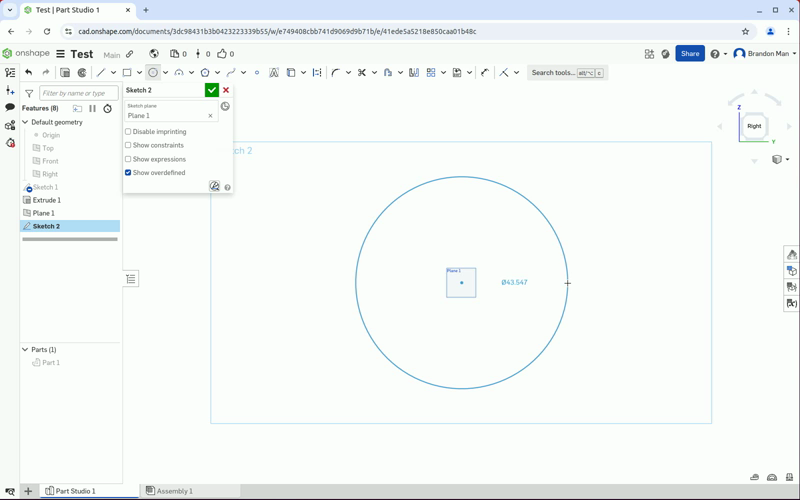
click(567, 282)
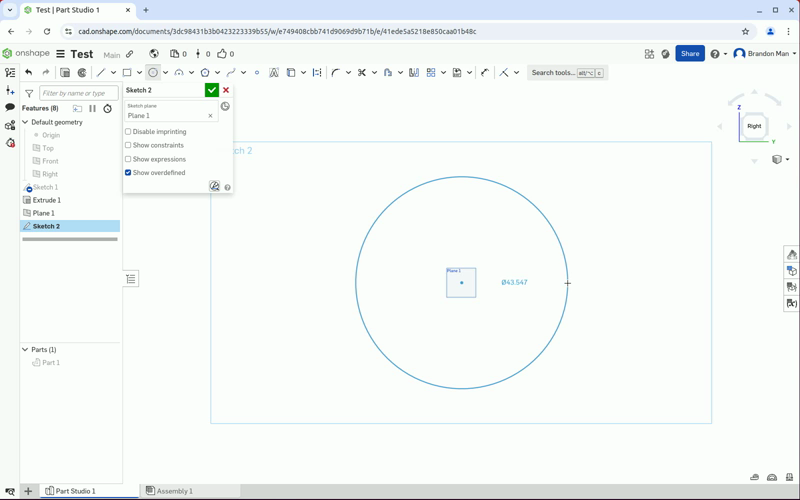
key(esc)
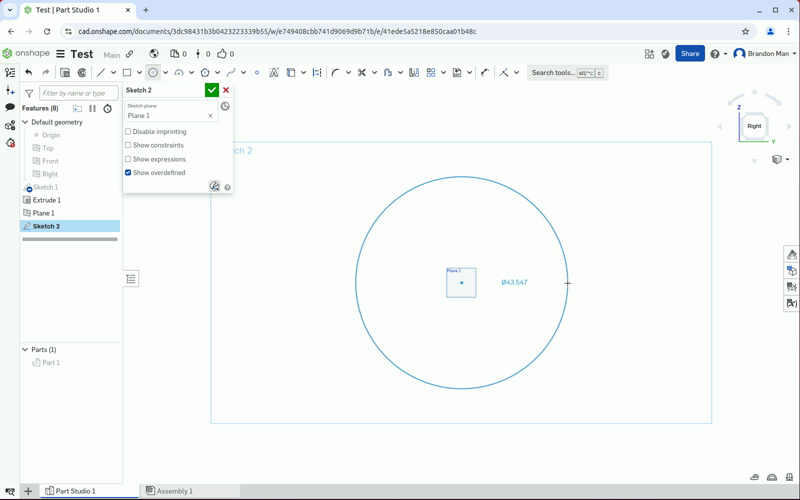
key(c)
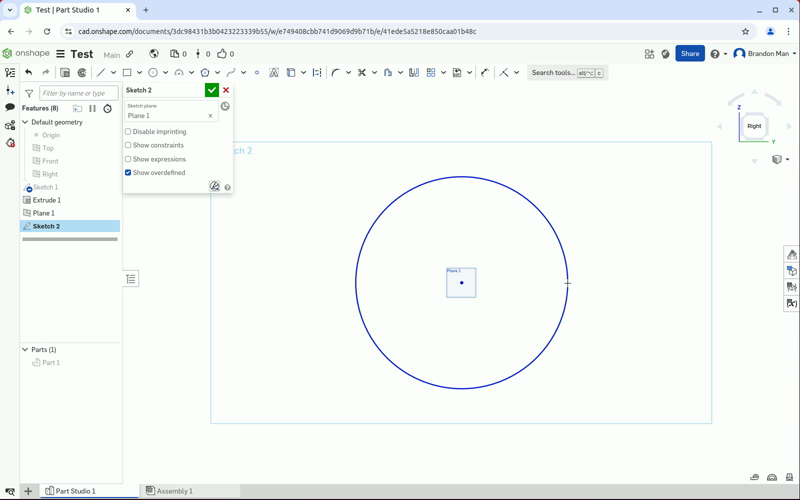
key_down(shift)
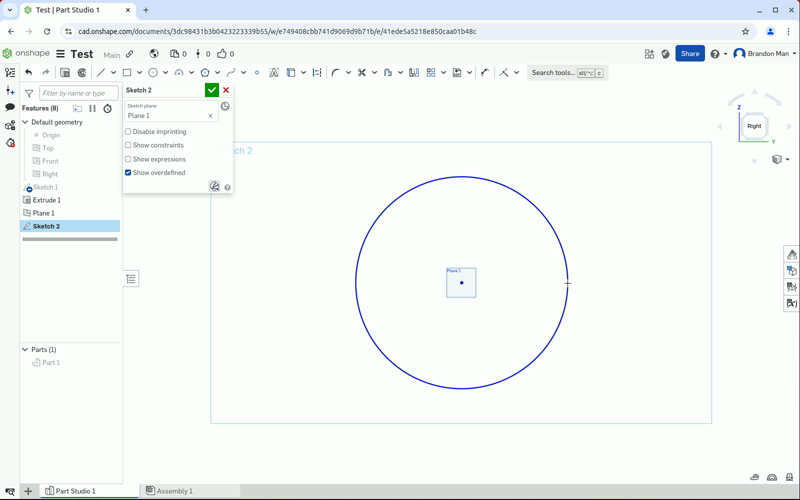
mouse_move(461, 282)
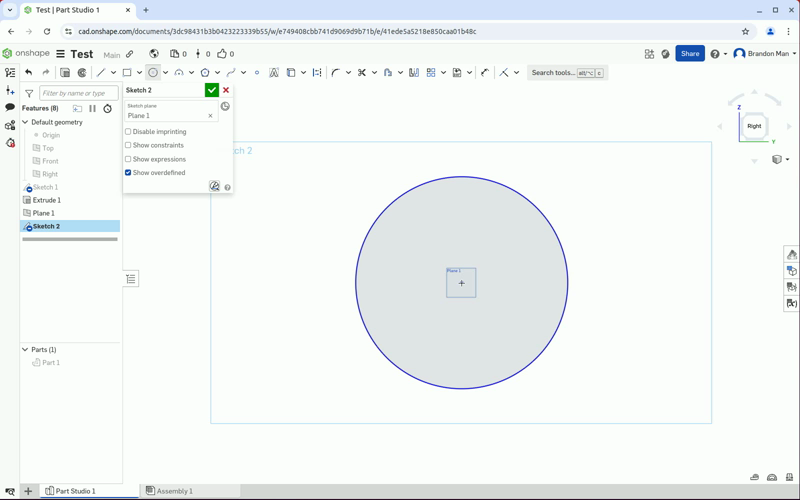
click(461, 282)
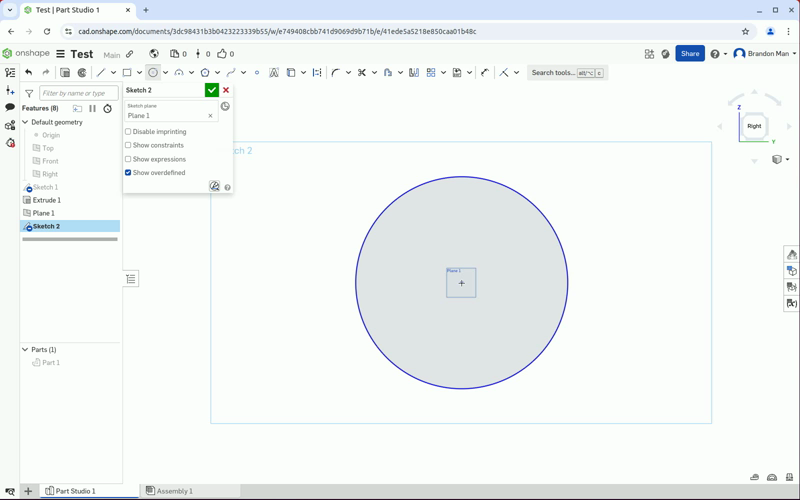
key_up(shift)
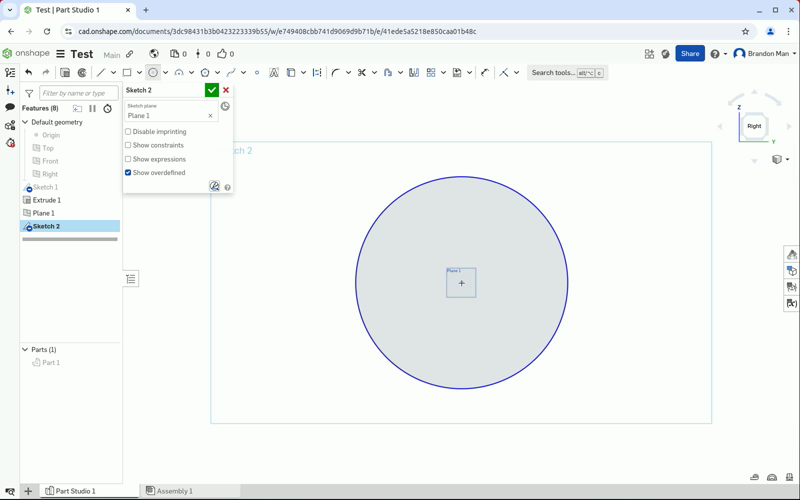
mouse_move(525, 282)
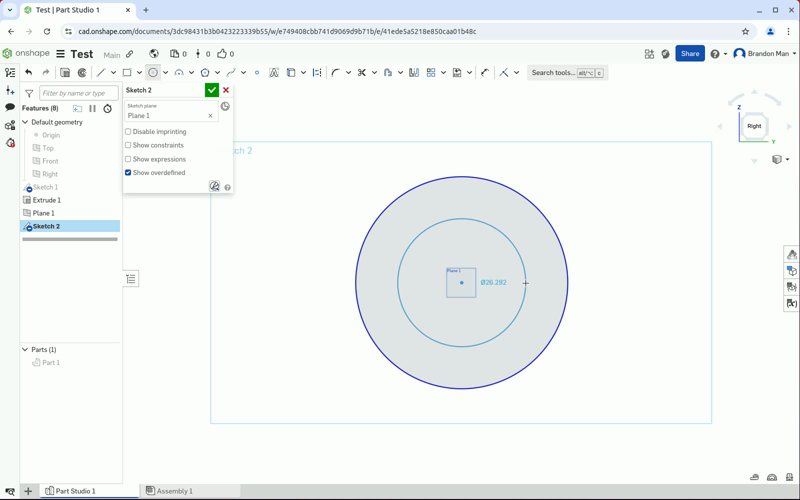
click(525, 282)
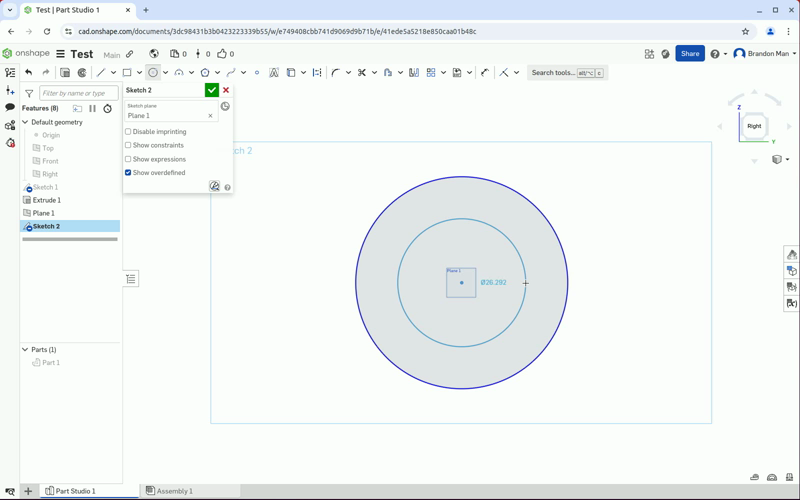
key(esc)
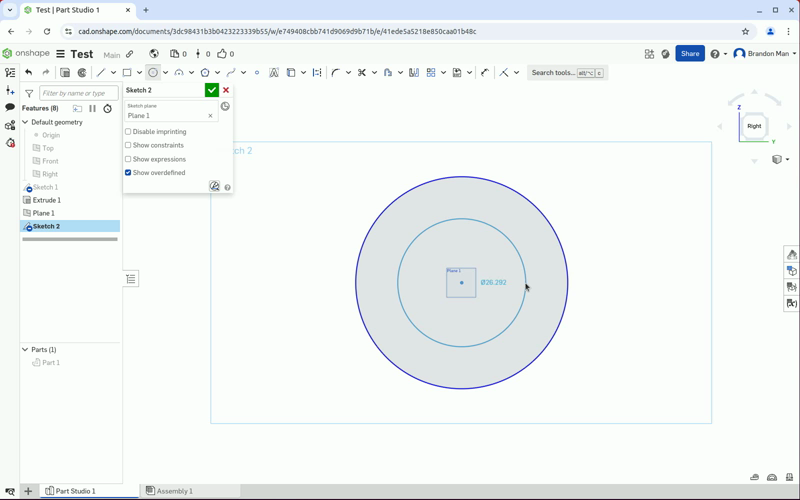
mouse_move(544, 276)
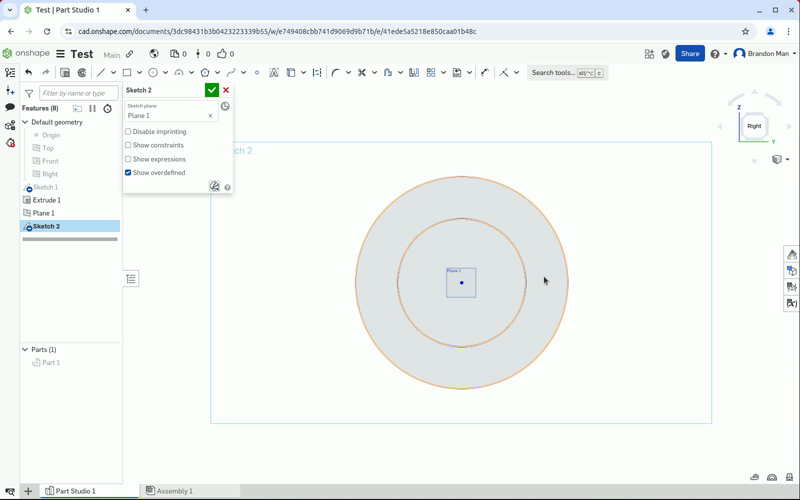
click(544, 276)
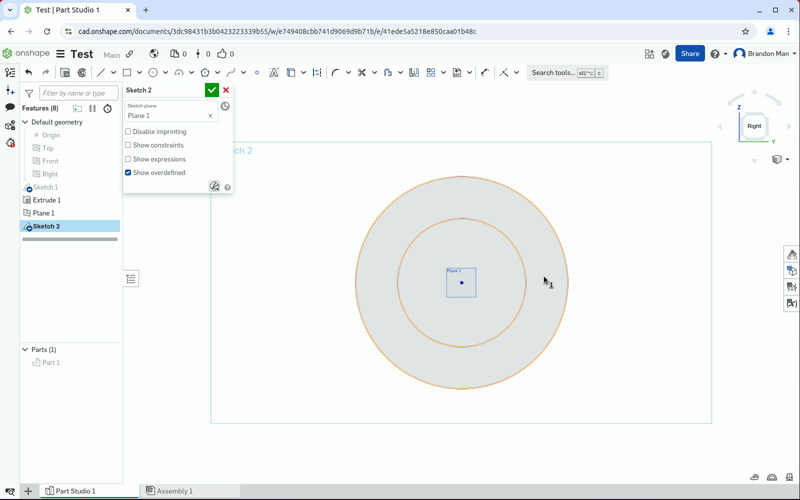
mouse_move(73, 352)
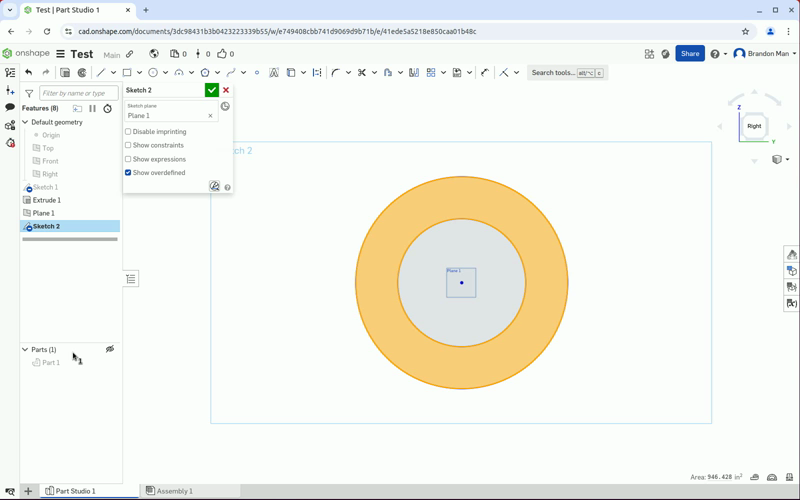
key(shift+y)
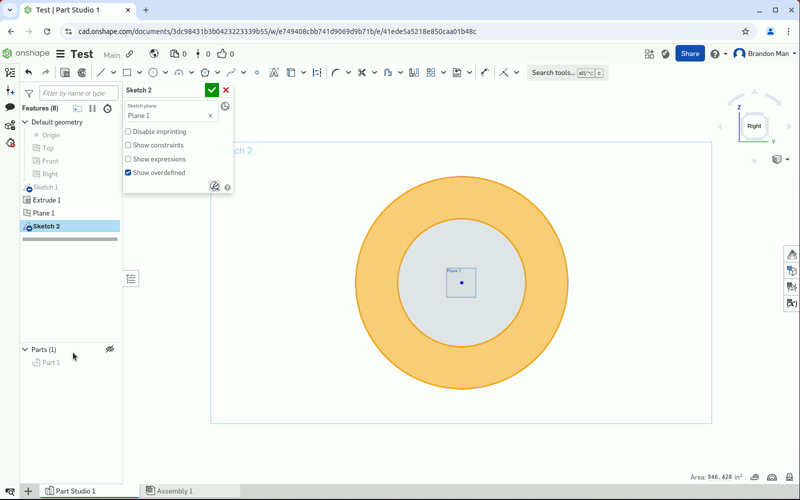
key(shift+e)
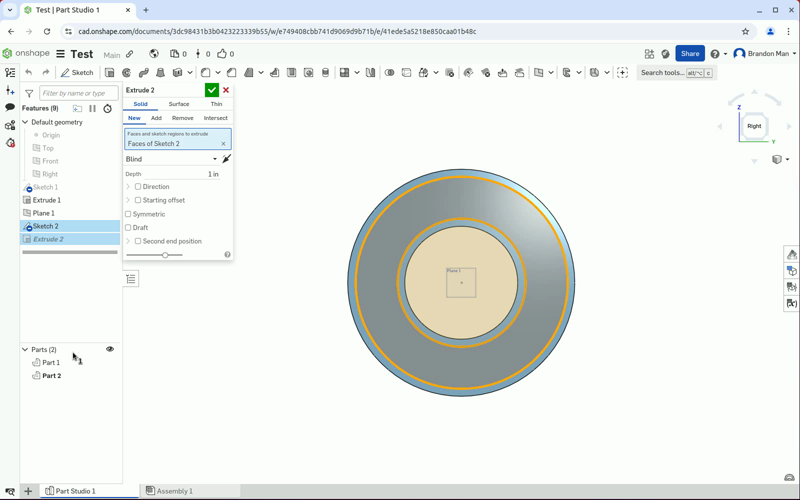
mouse_move(143, 106)
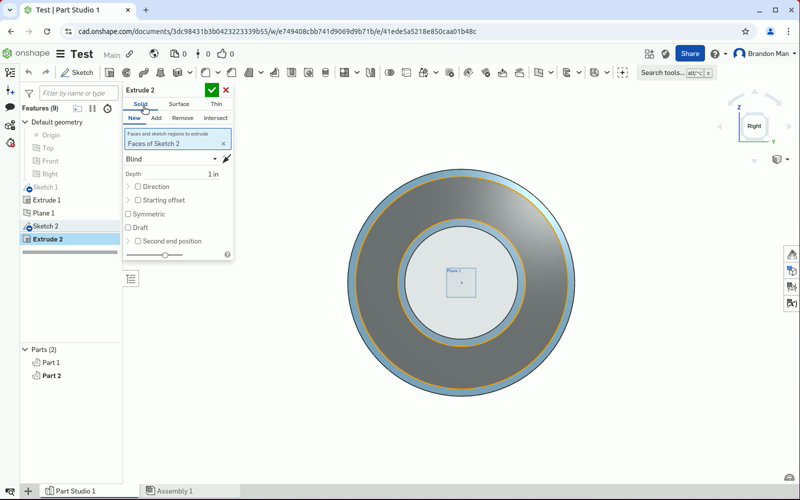
click(143, 106)
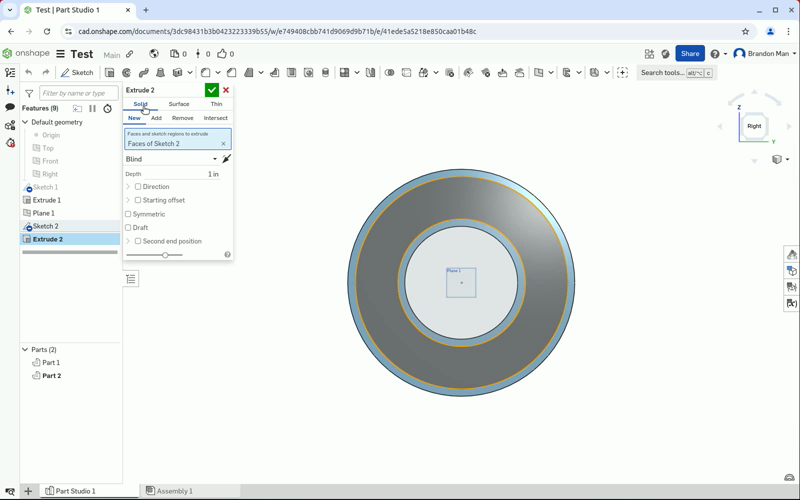
mouse_move(186, 120)
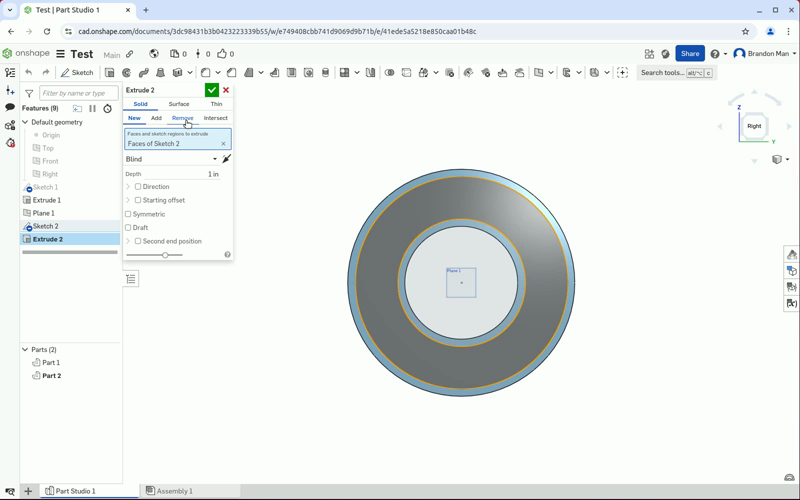
click(186, 120)
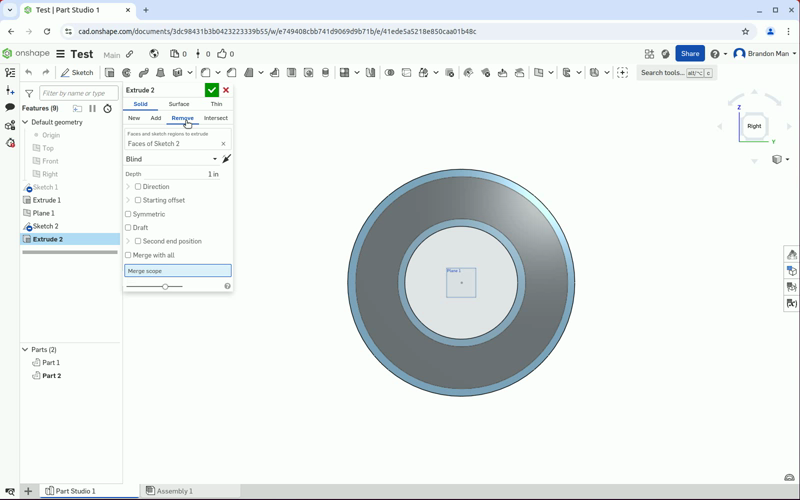
key(tab, 4)
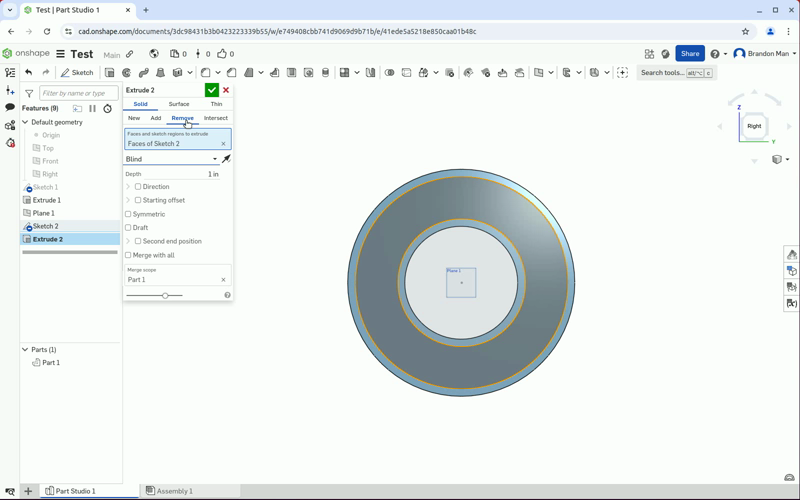
text(5.536)
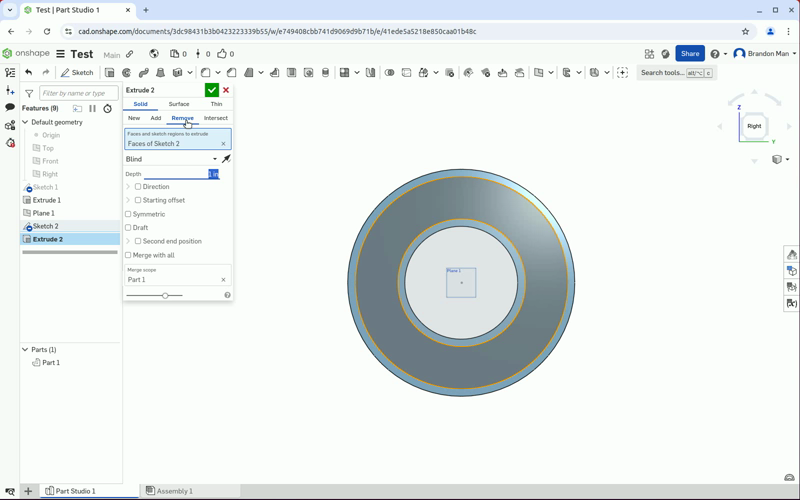
key(tab, 6)
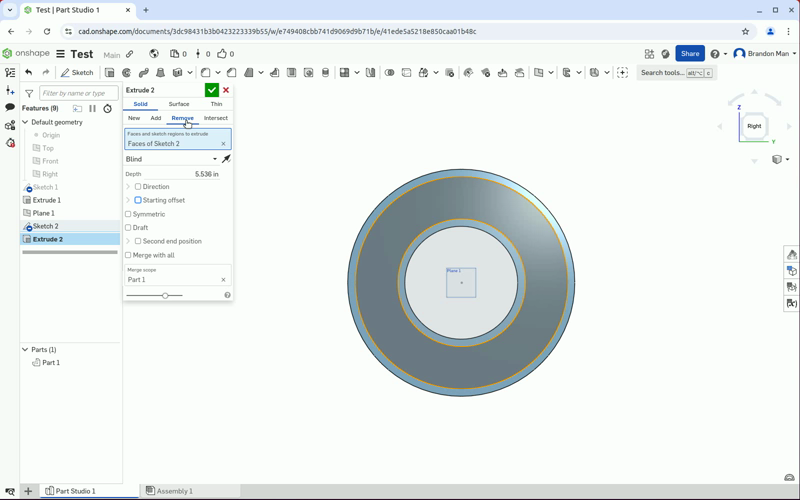
key(space)
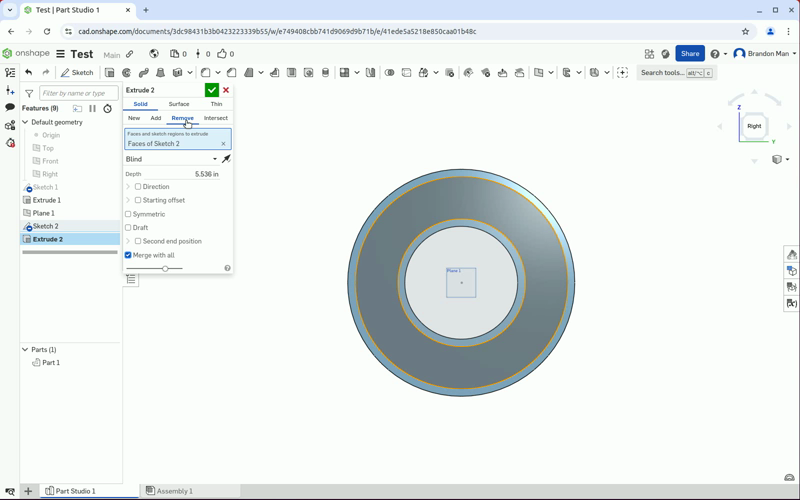
key(enter)
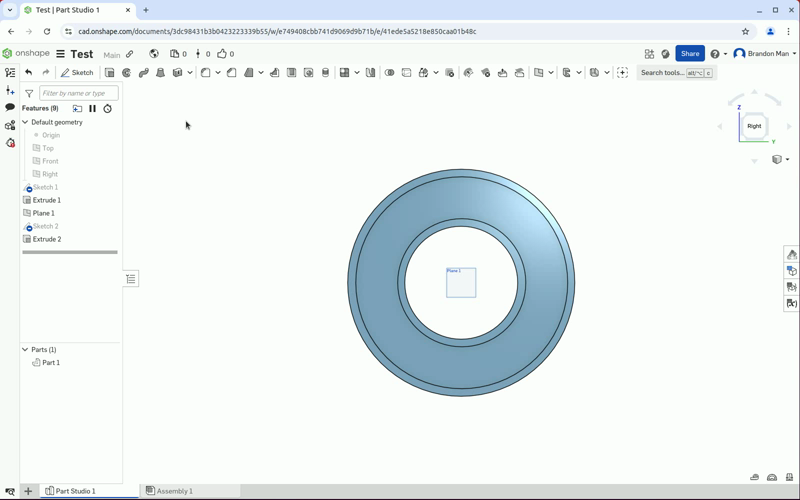
key(shift+h)
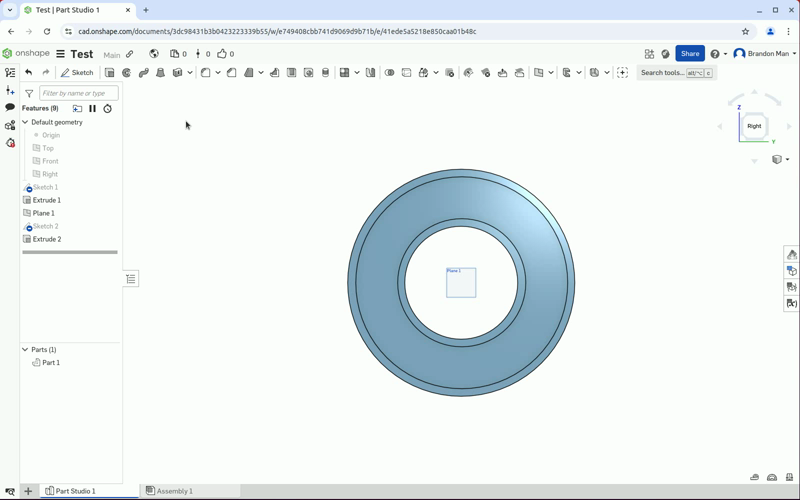
key(shift+h)
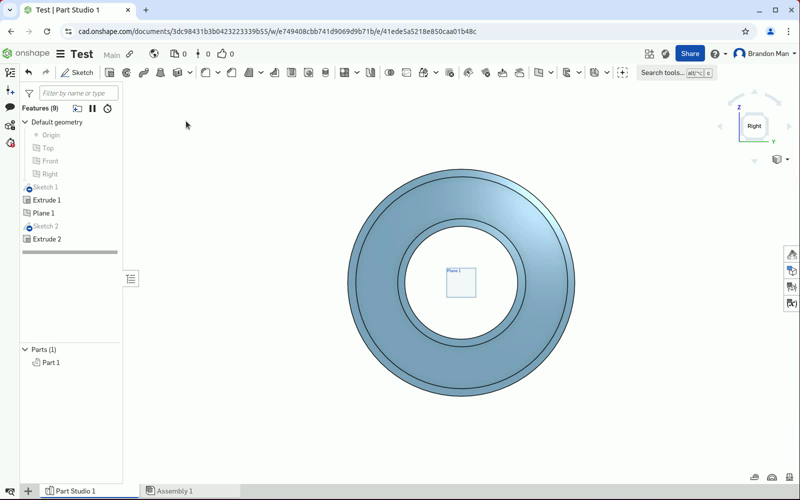
mouse_move(73, 189)
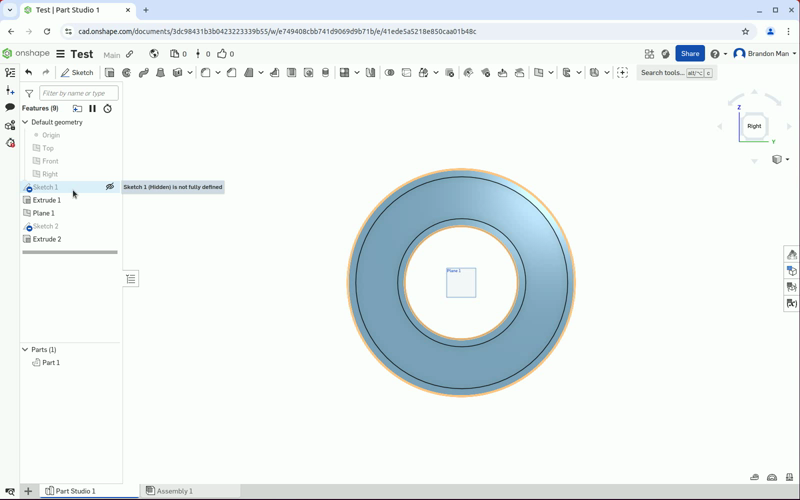
click(73, 189)
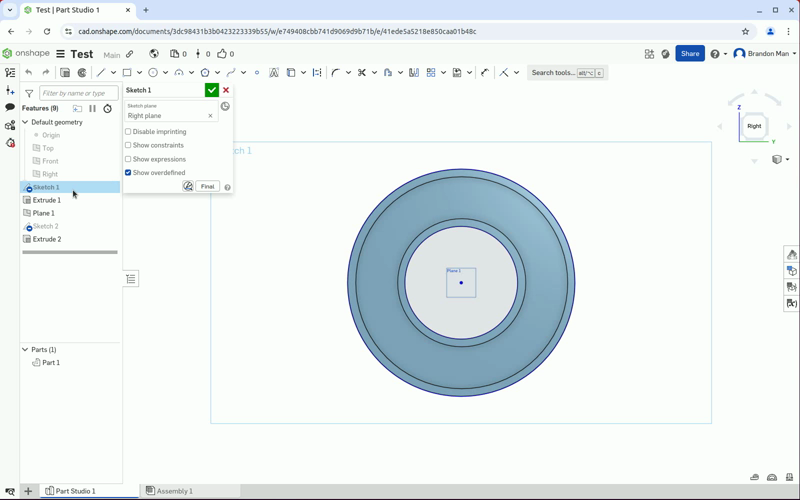
mouse_move(229, 92)
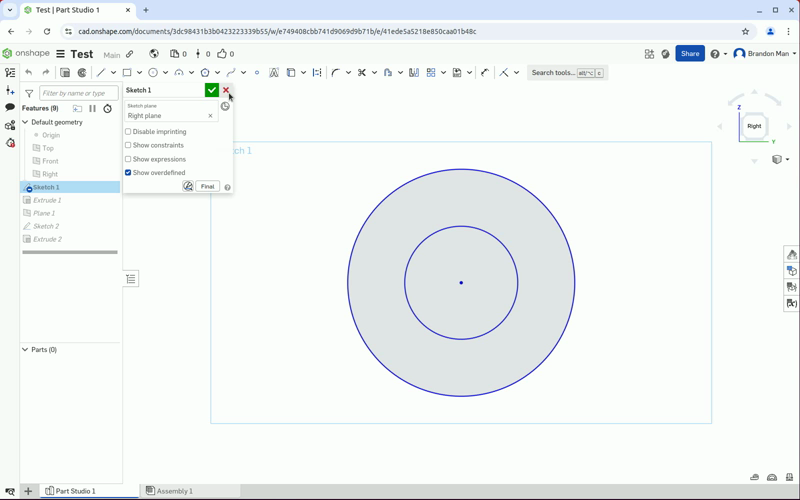
click(229, 92)
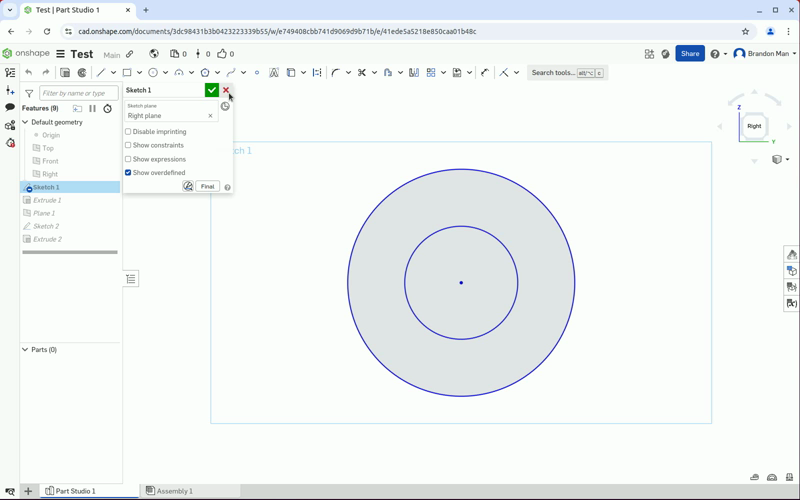
key(shift+s)
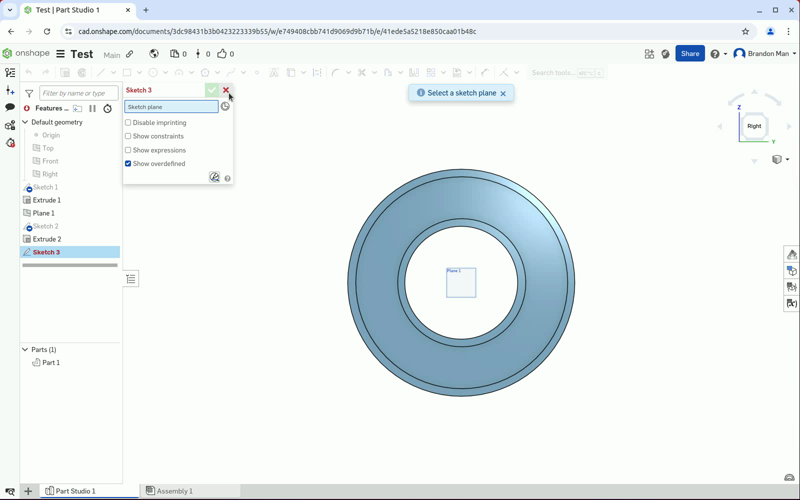
mouse_move(73, 176)
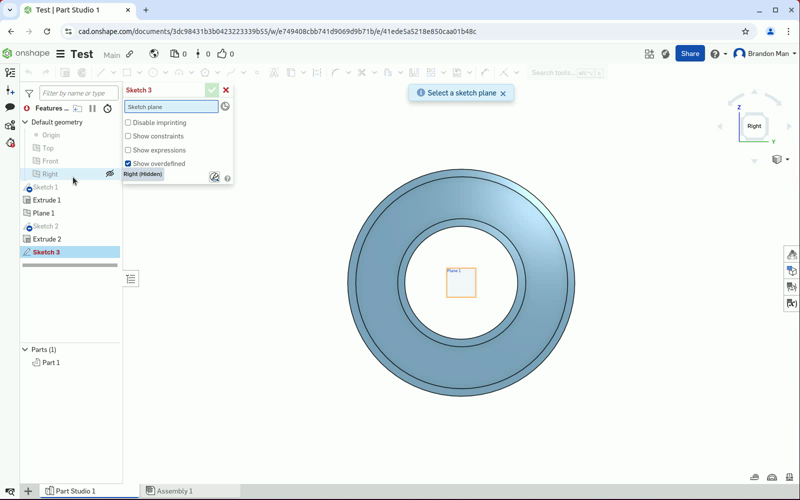
click(73, 176)
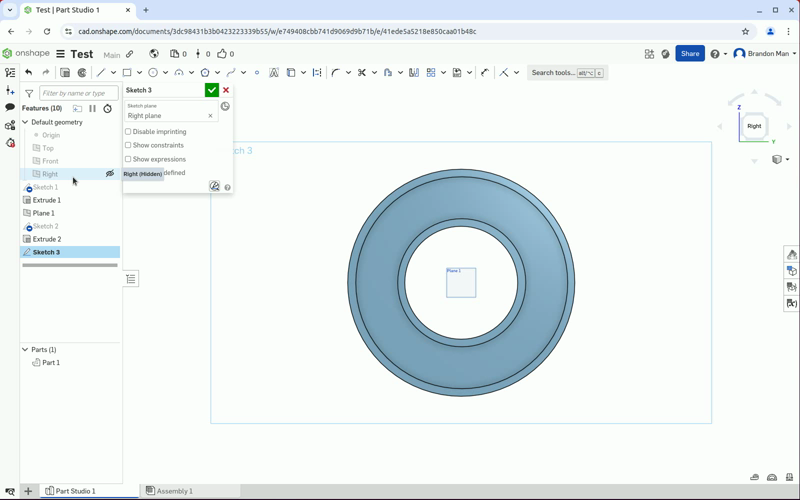
mouse_move(73, 352)
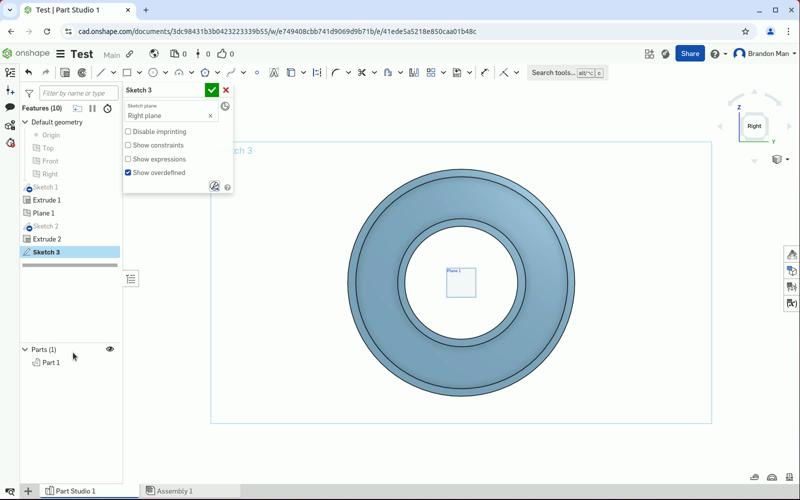
key(y)
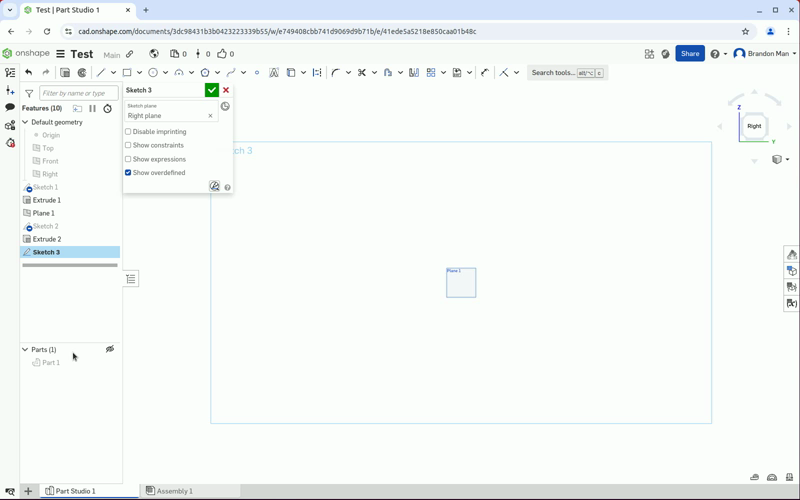
key(c)
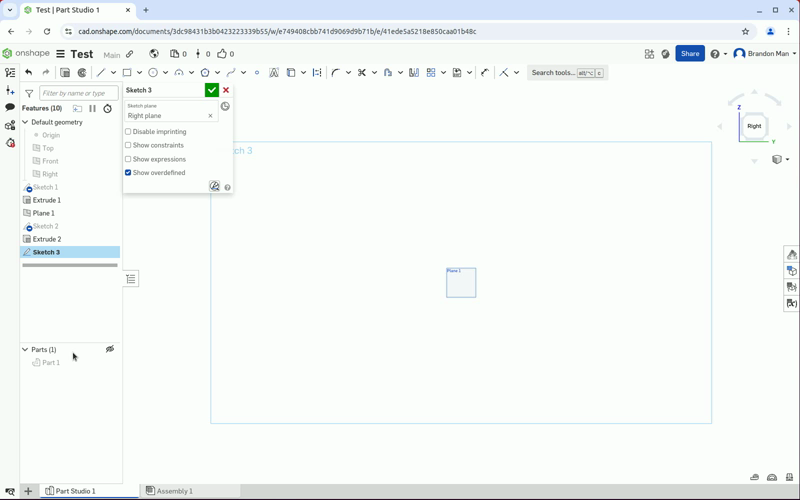
key_down(shift)
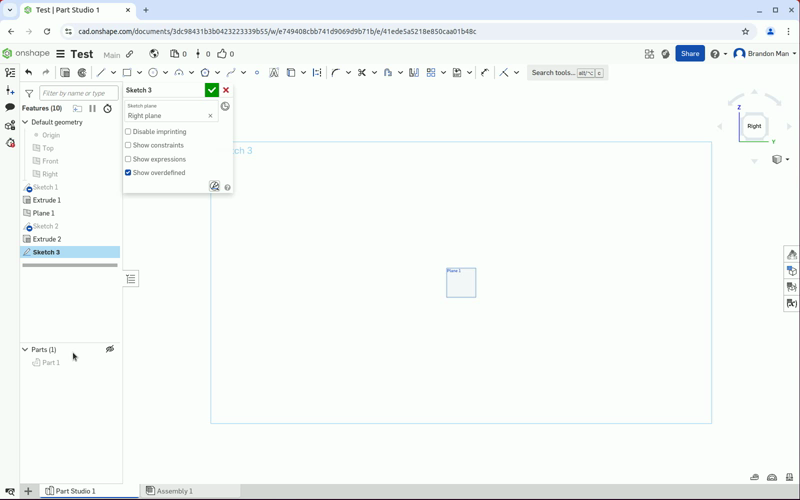
mouse_move(461, 282)
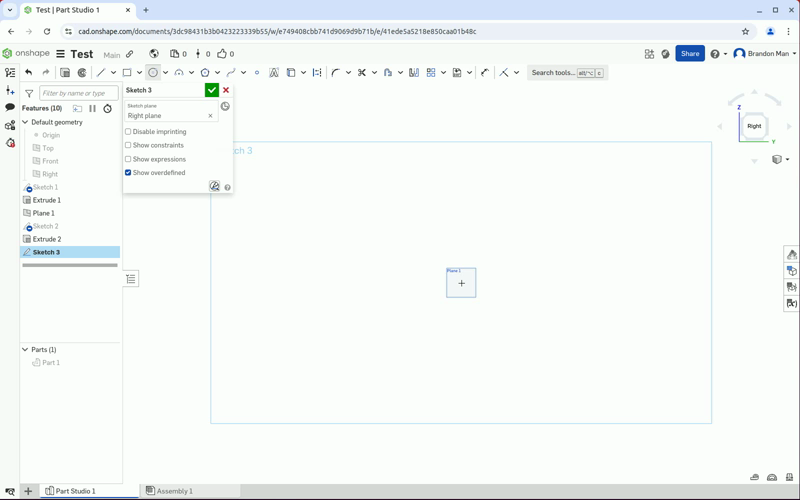
click(461, 282)
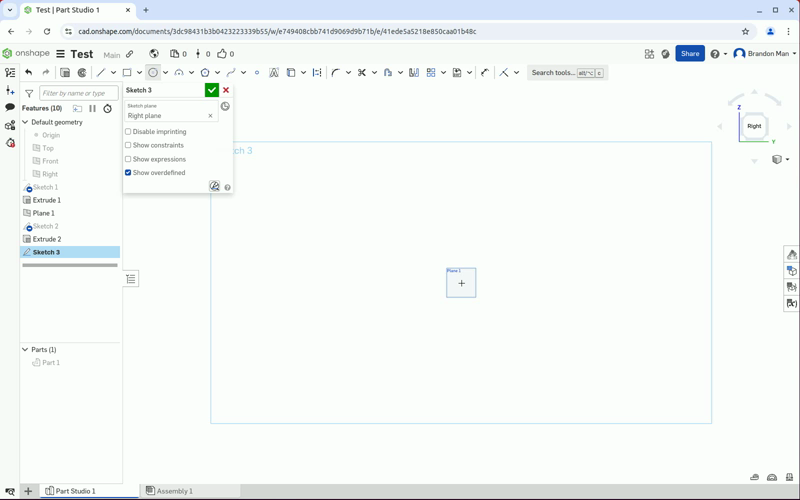
key_up(shift)
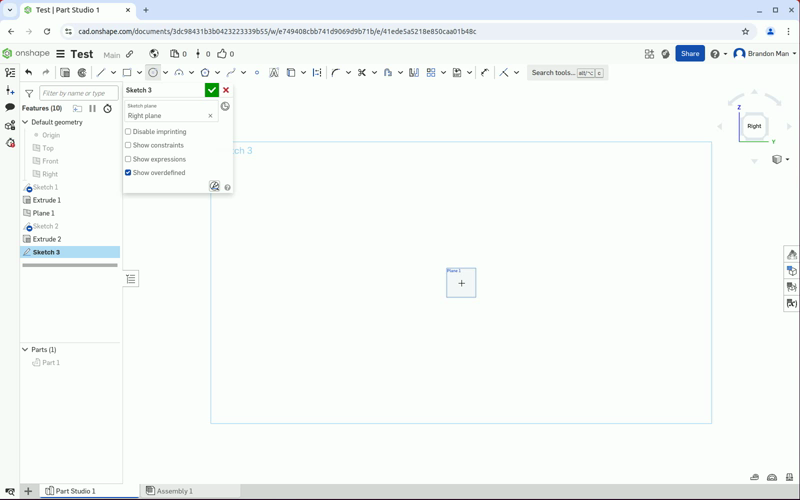
mouse_move(567, 282)
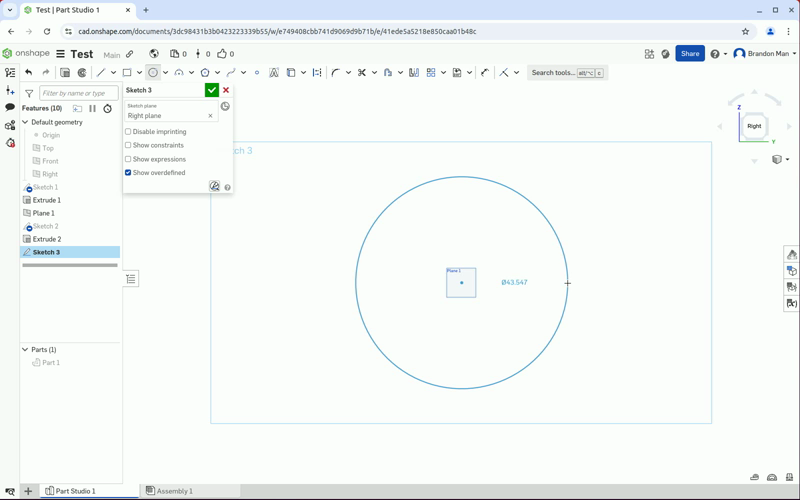
click(567, 282)
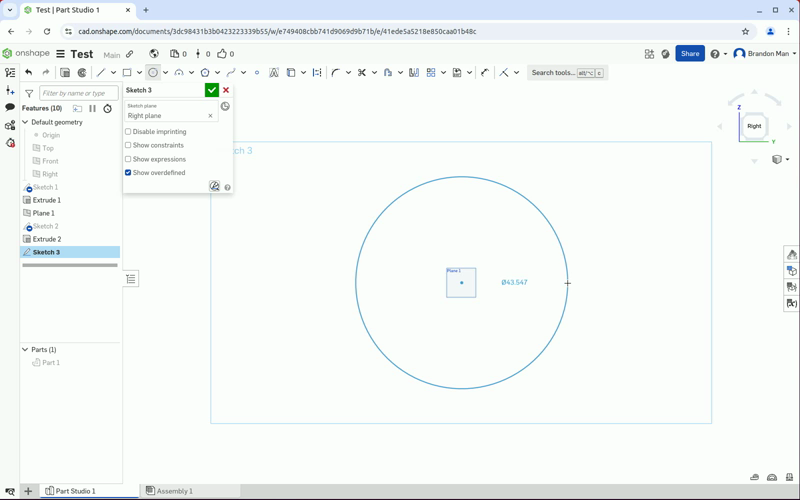
key(esc)
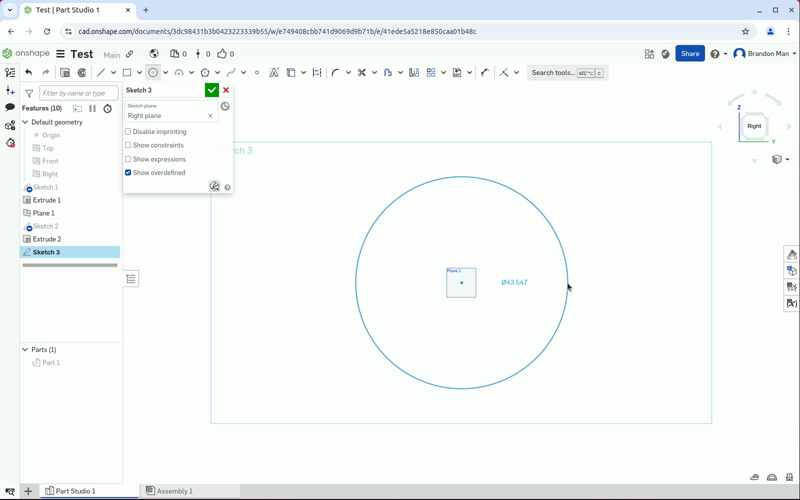
key(c)
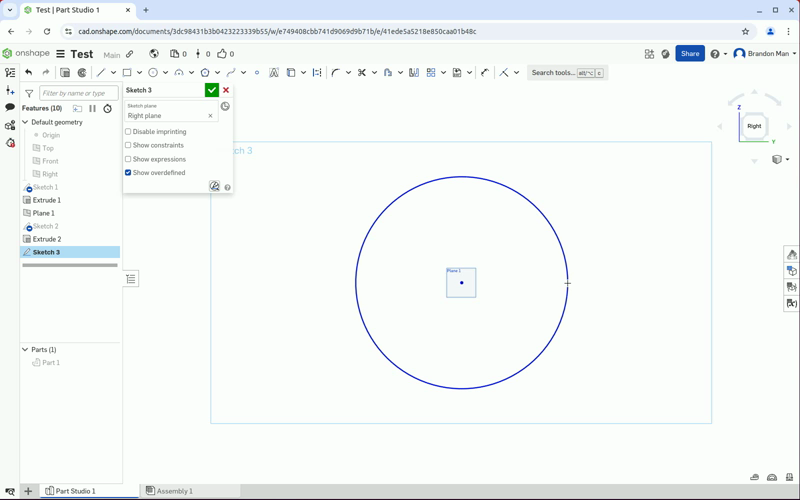
key_down(shift)
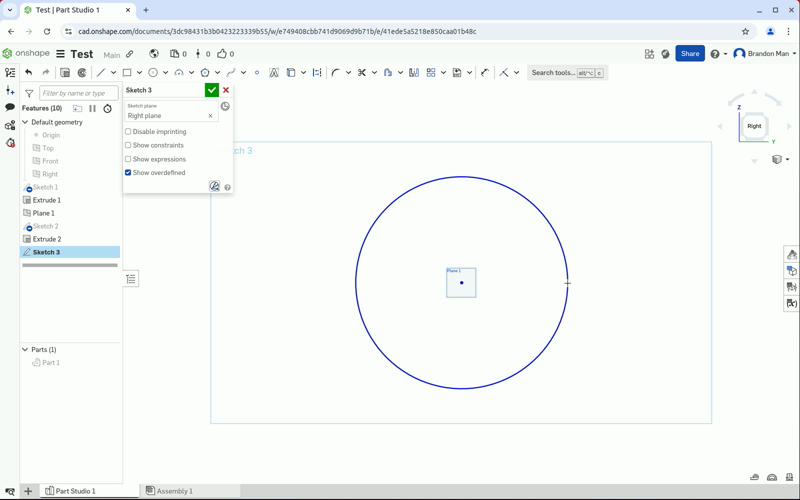
mouse_move(461, 282)
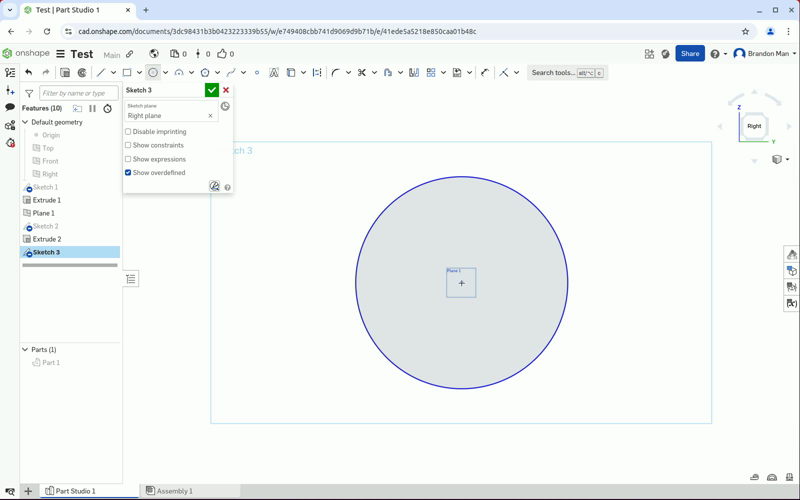
click(461, 282)
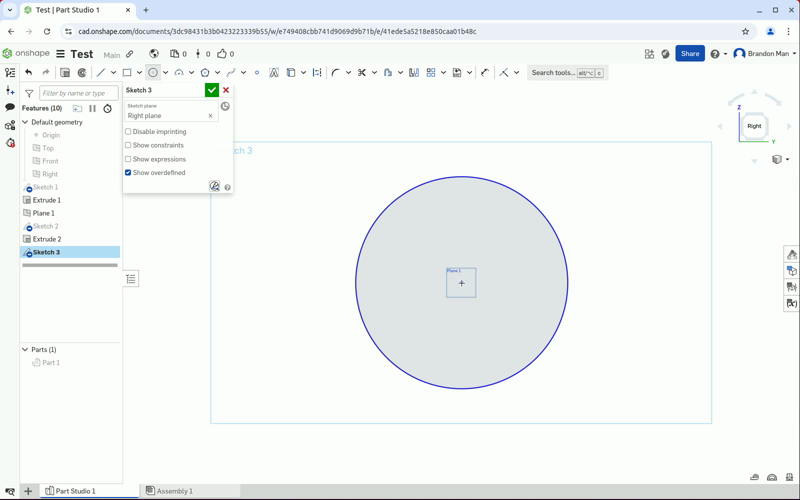
key_up(shift)
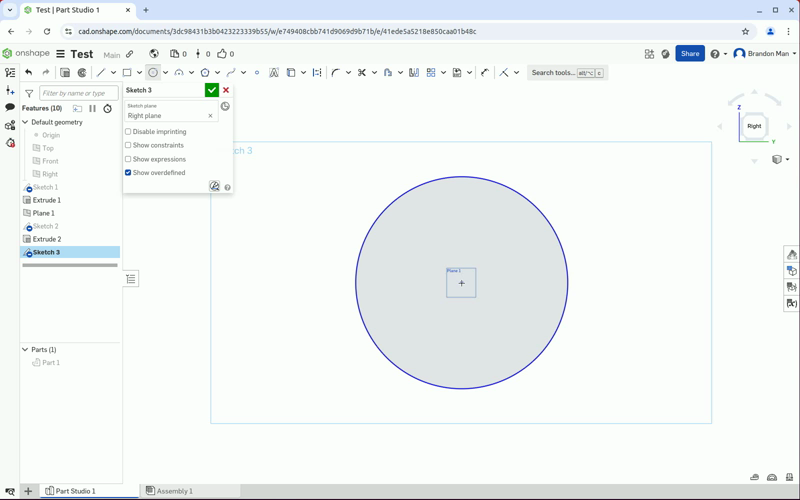
mouse_move(525, 282)
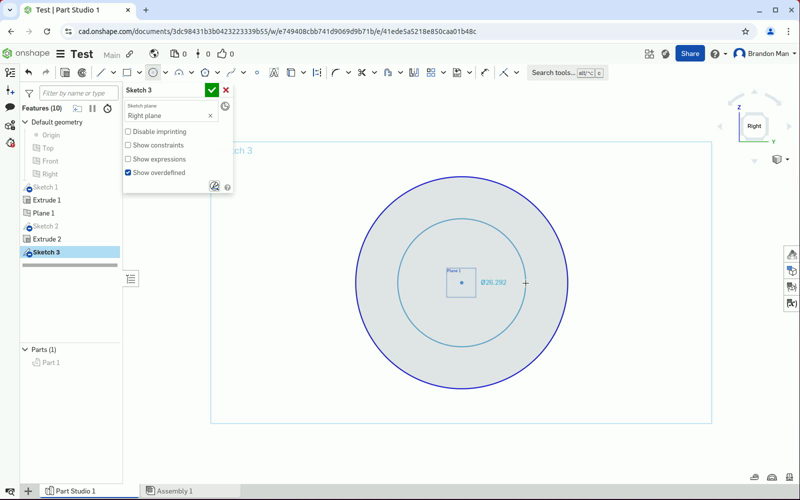
click(525, 282)
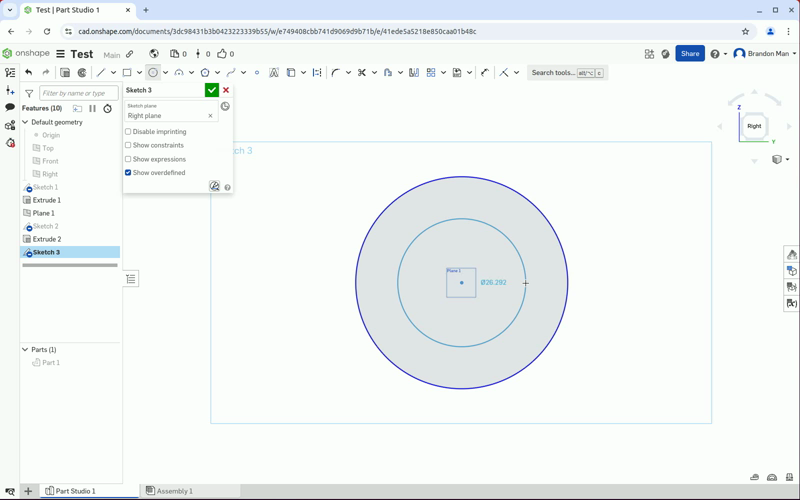
key(esc)
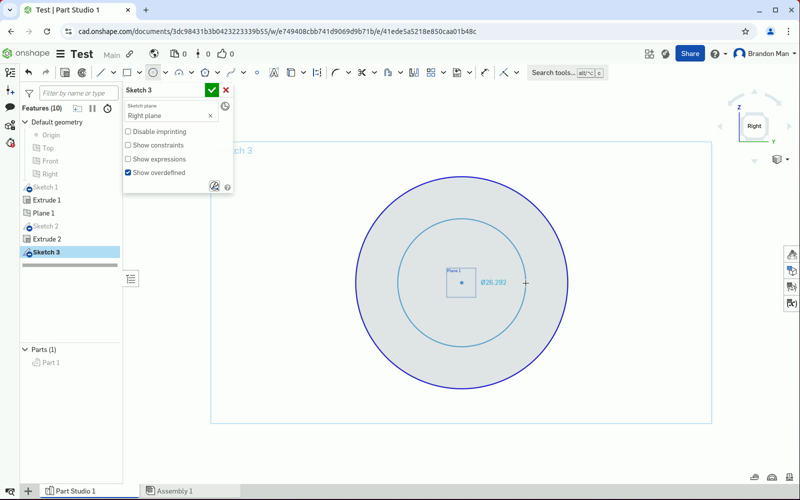
mouse_move(388, 245)
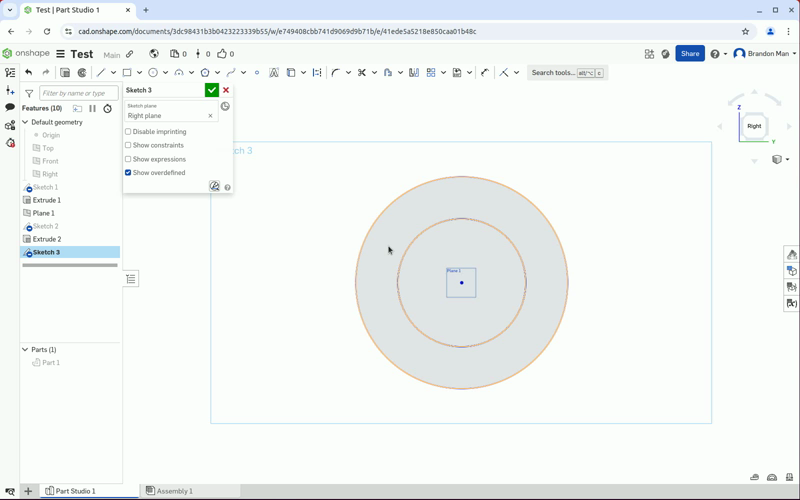
click(388, 245)
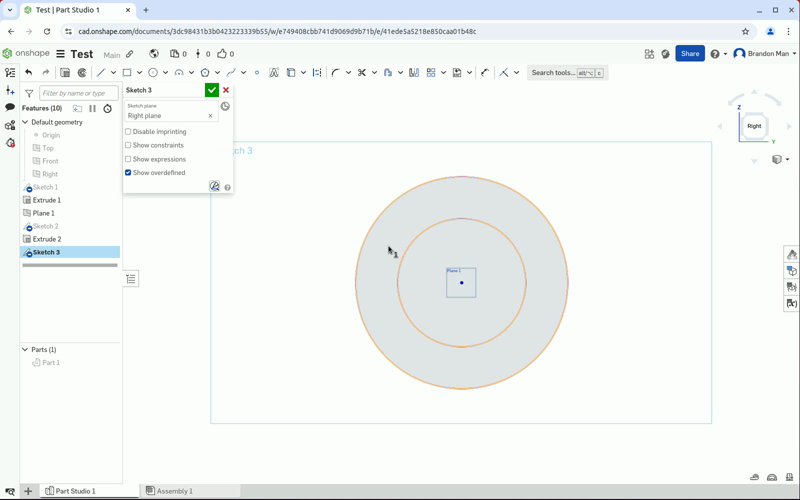
mouse_move(73, 352)
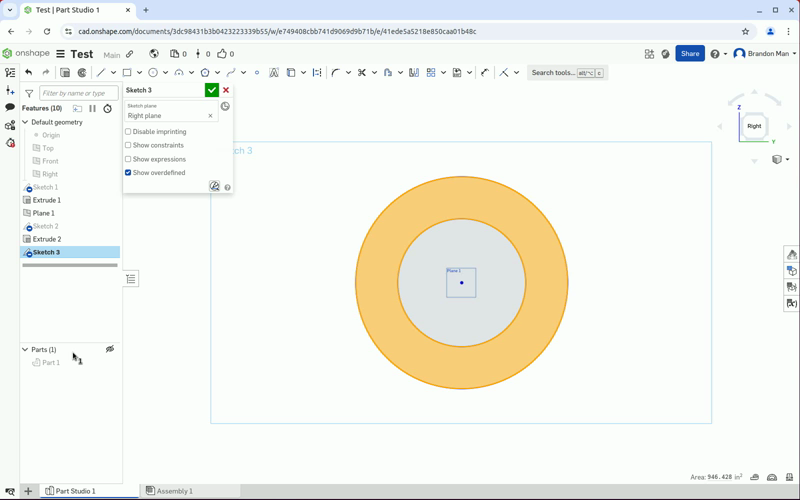
key(shift+y)
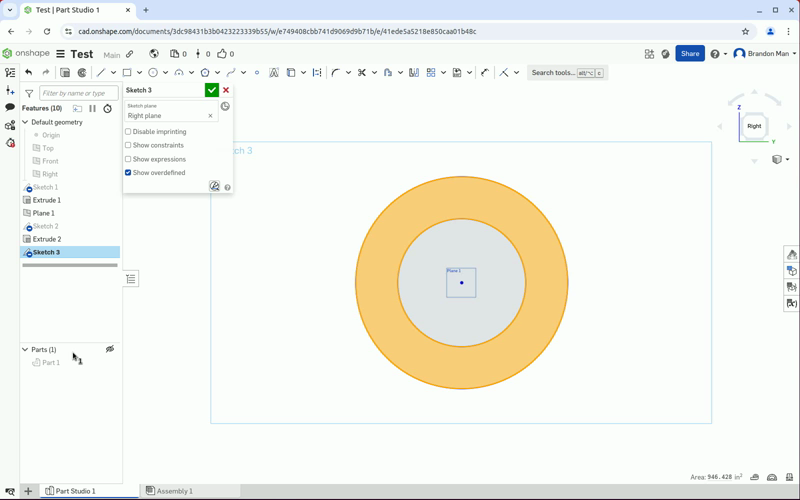
key(shift+e)
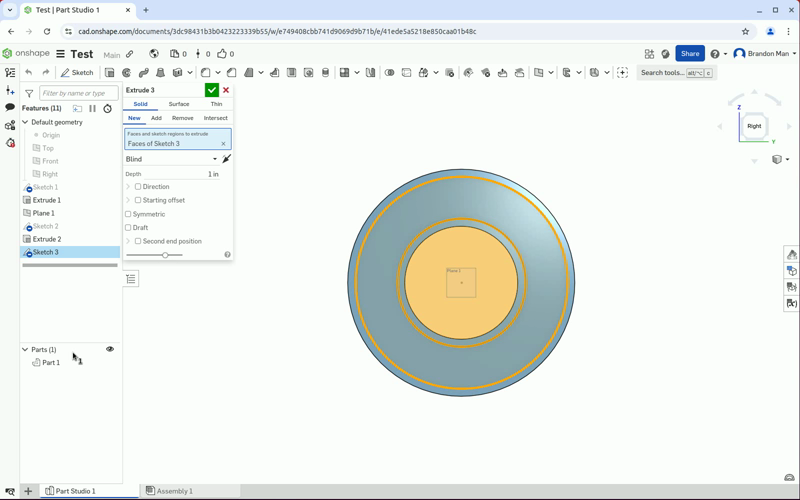
mouse_move(143, 106)
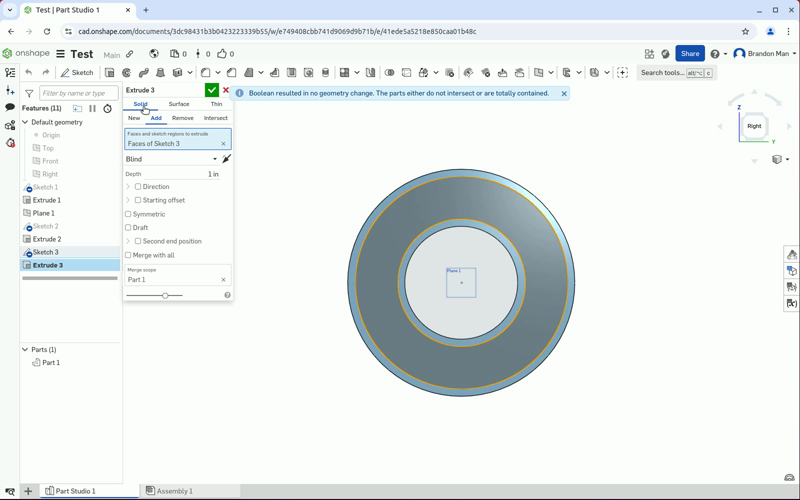
click(143, 106)
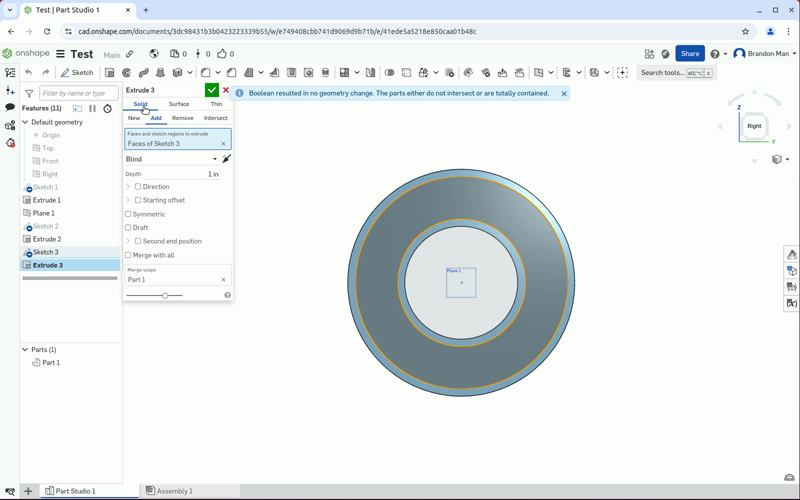
mouse_move(186, 120)
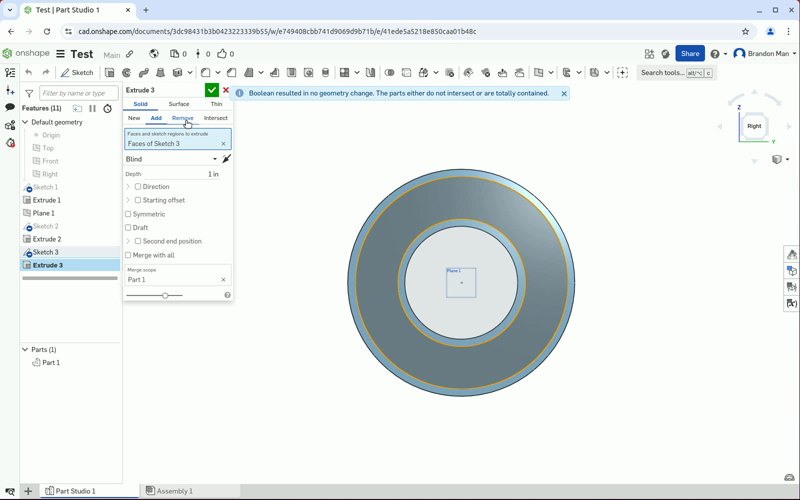
click(186, 120)
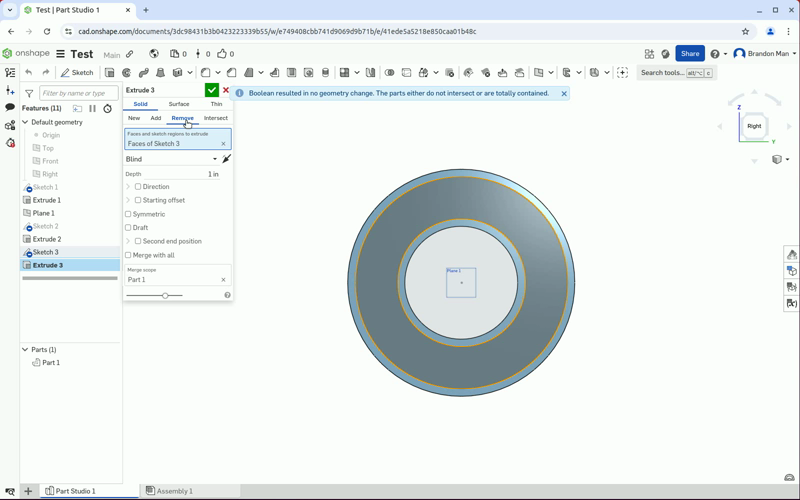
key(tab, 4)
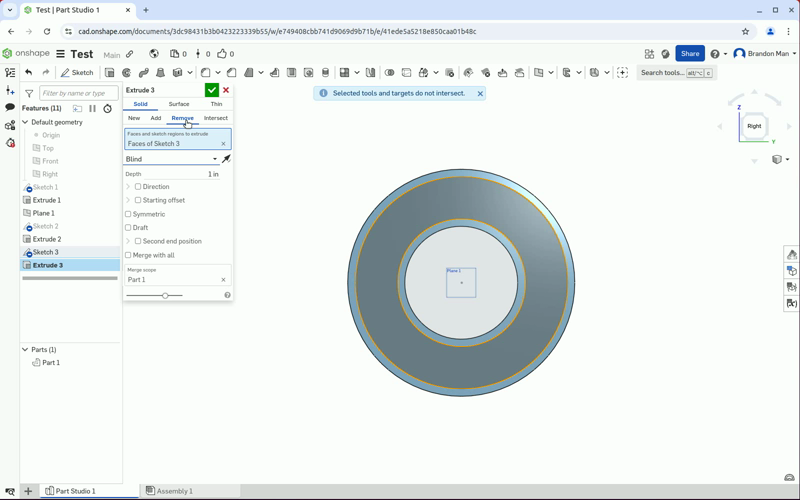
text(5.536)
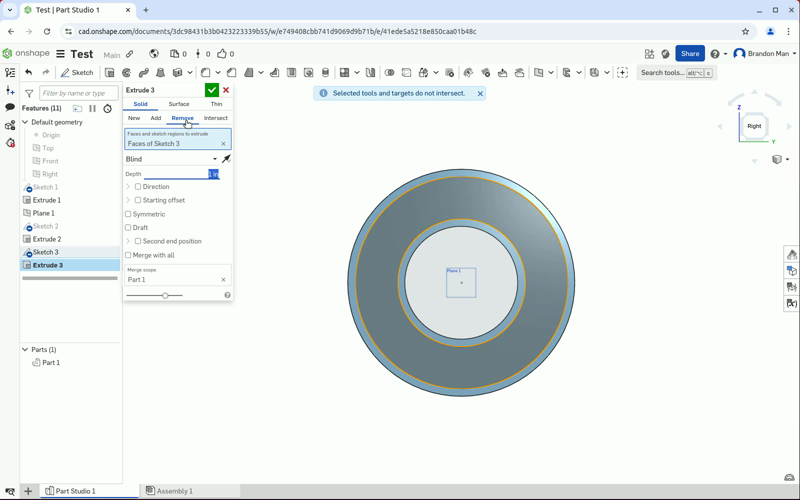
key(tab, 6)
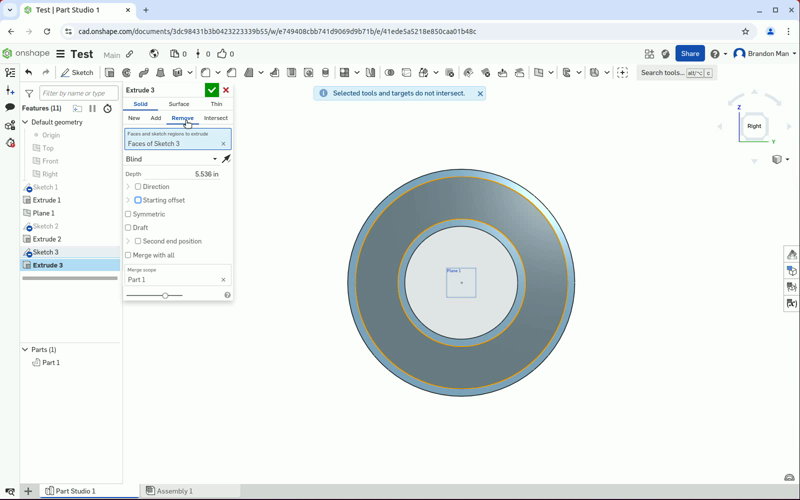
key(space)
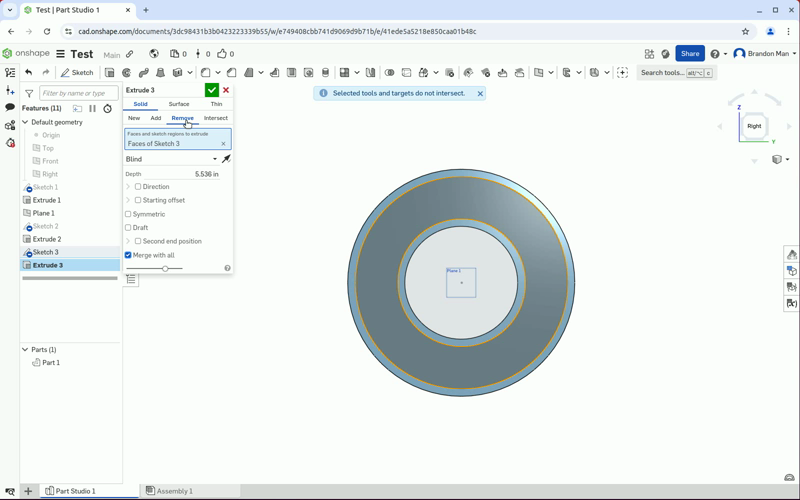
key(enter)
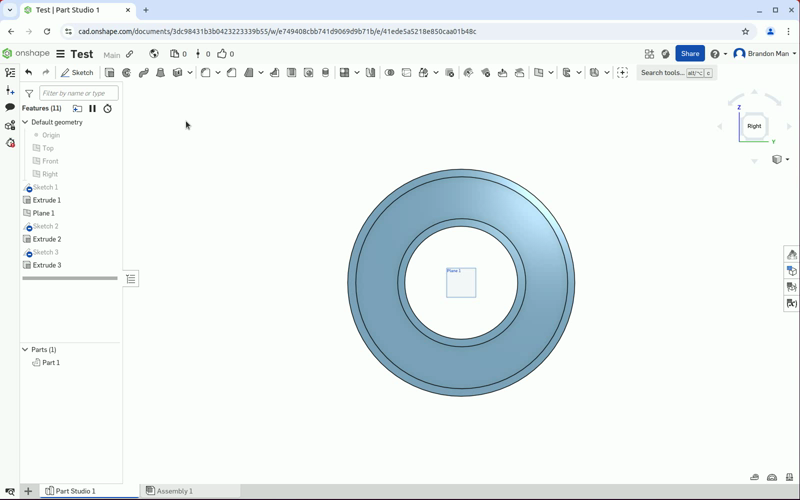
key(shift+h)
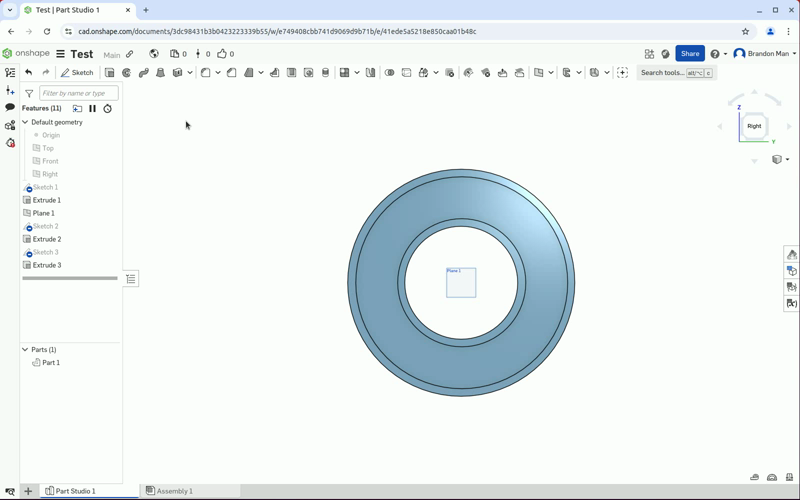
key(shift+h)
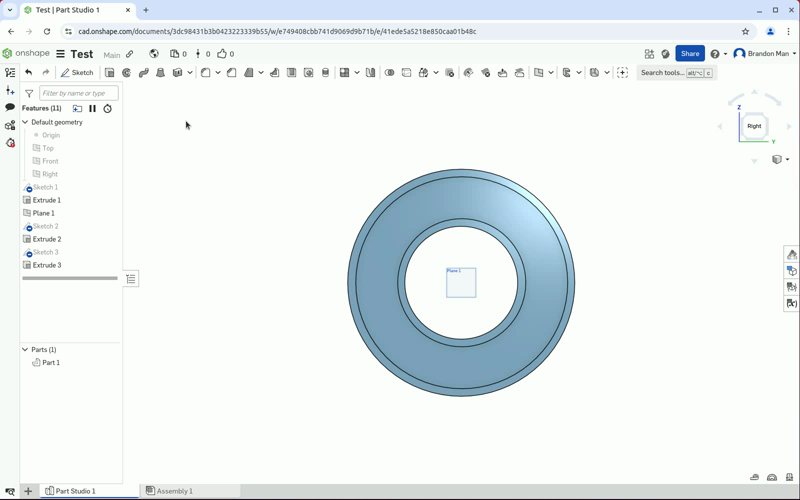
key(shift+7)
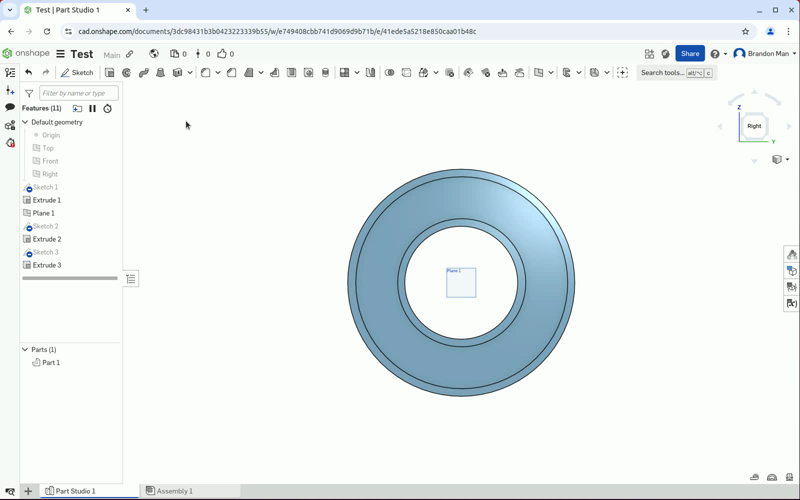
key(right, 2)
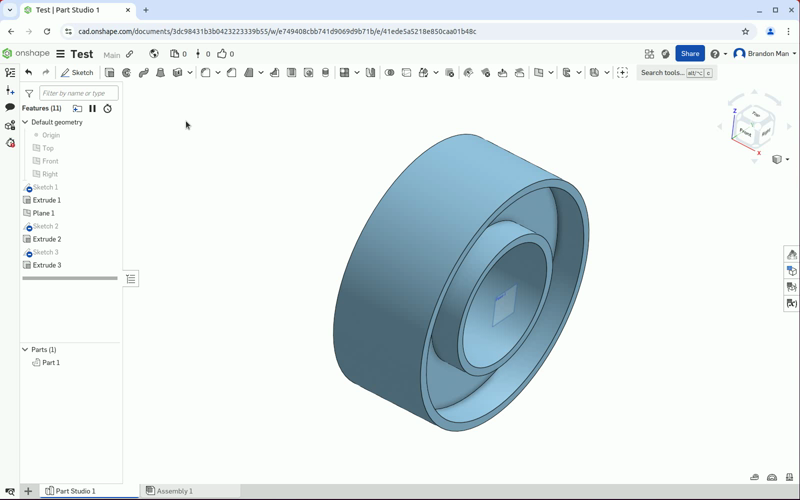
key(down, 2)
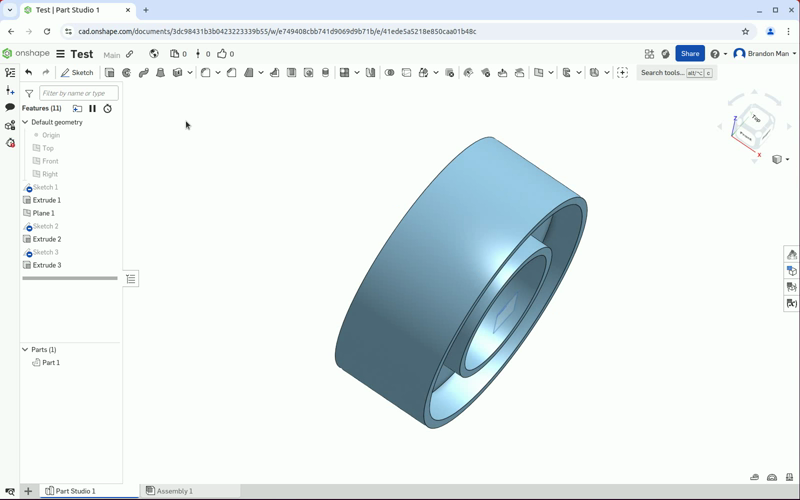
key(up, 2)
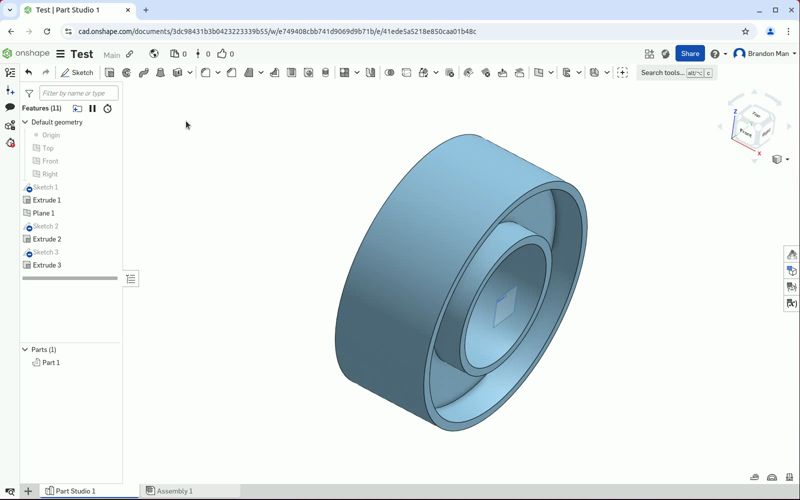
key(left, 2)
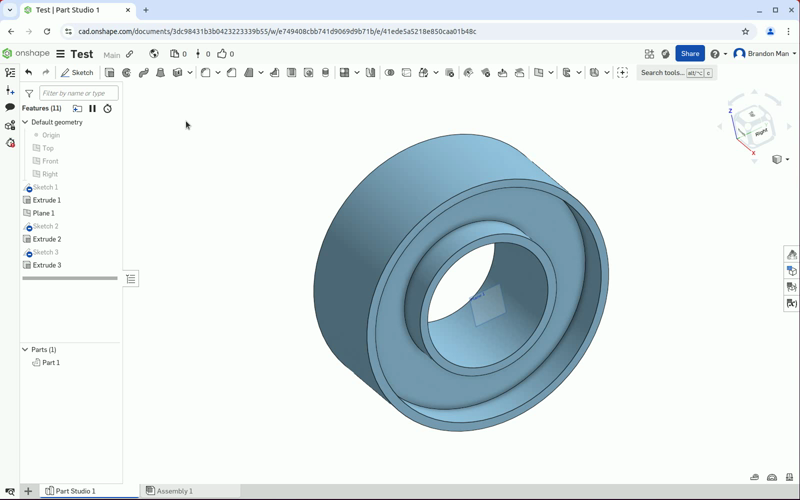
mouse_move(73, 189)
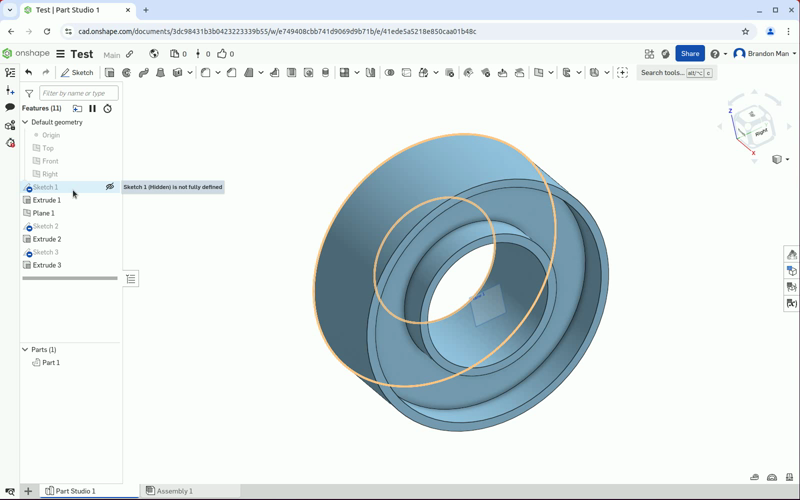
click(73, 189)